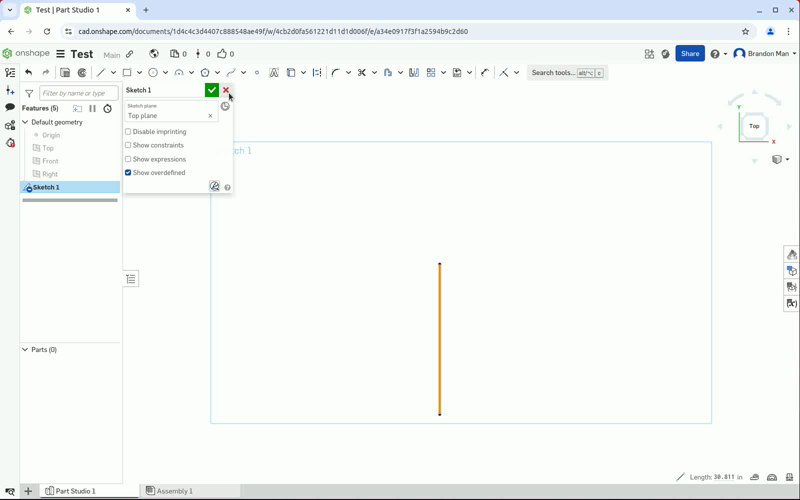
key(shift+h)
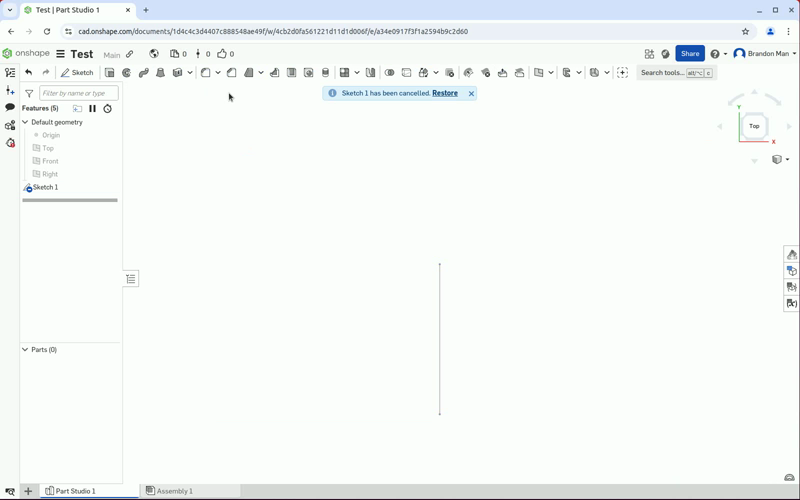
key(shift+s)
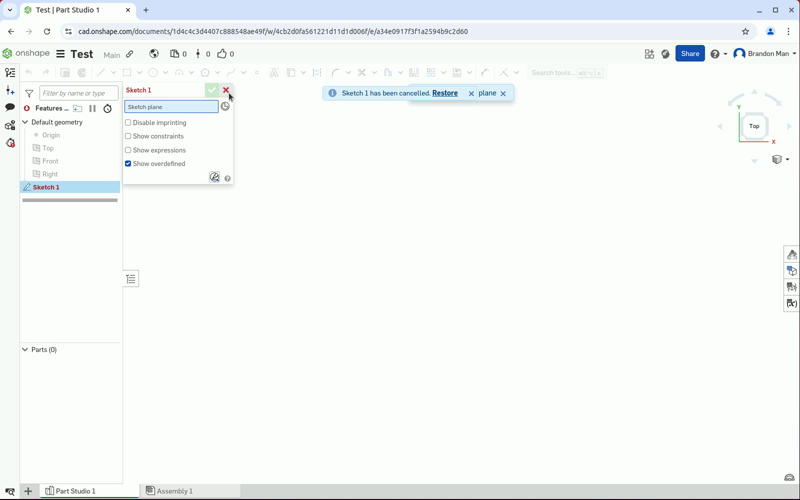
mouse_move(73, 150)
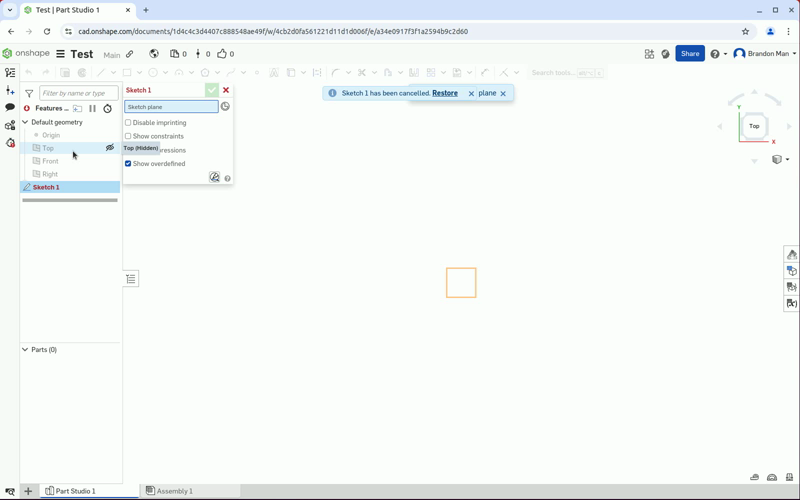
click(73, 150)
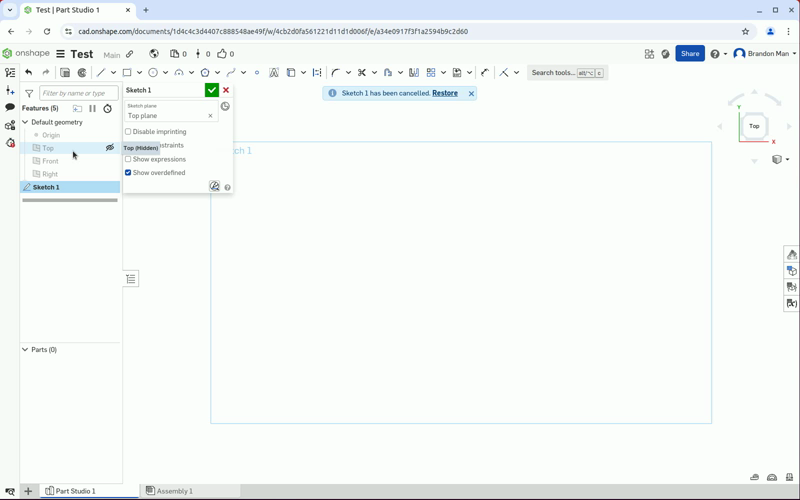
mouse_move(73, 352)
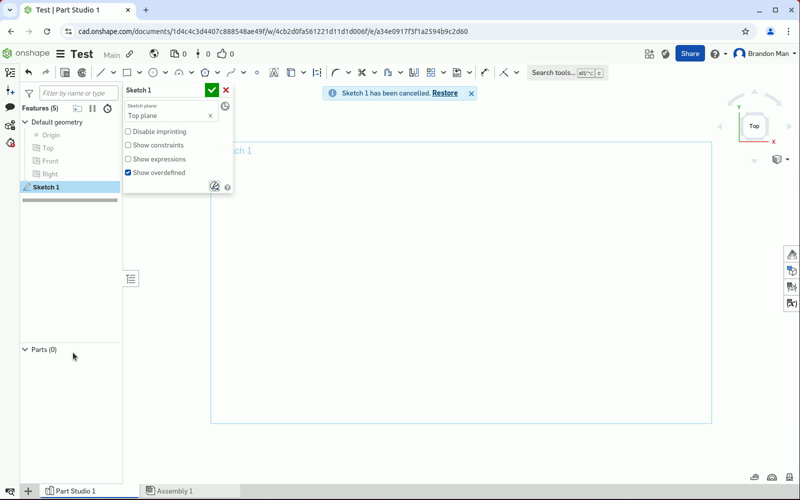
key(y)
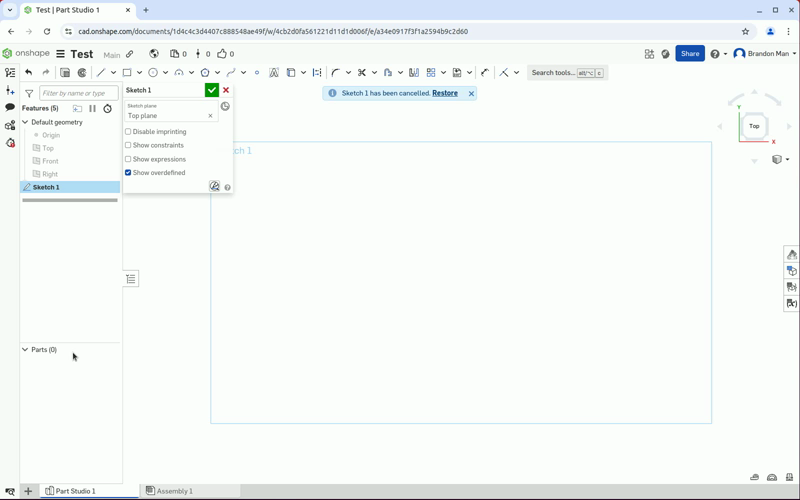
key(c)
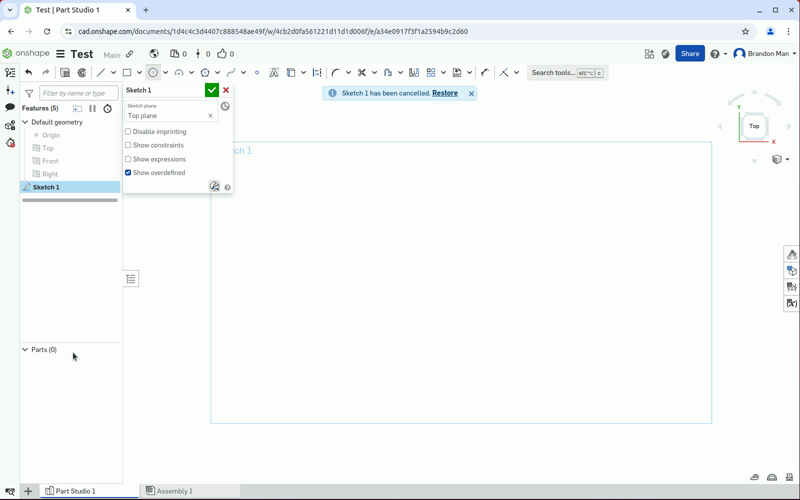
key_down(shift)
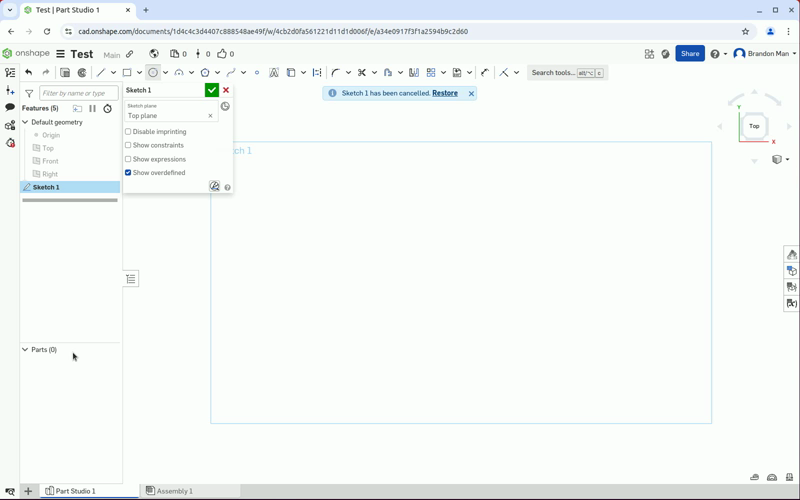
mouse_move(461, 282)
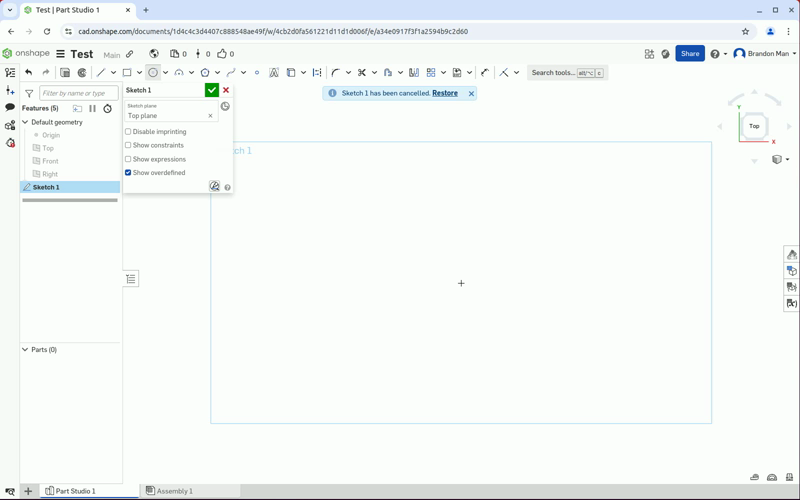
click(461, 282)
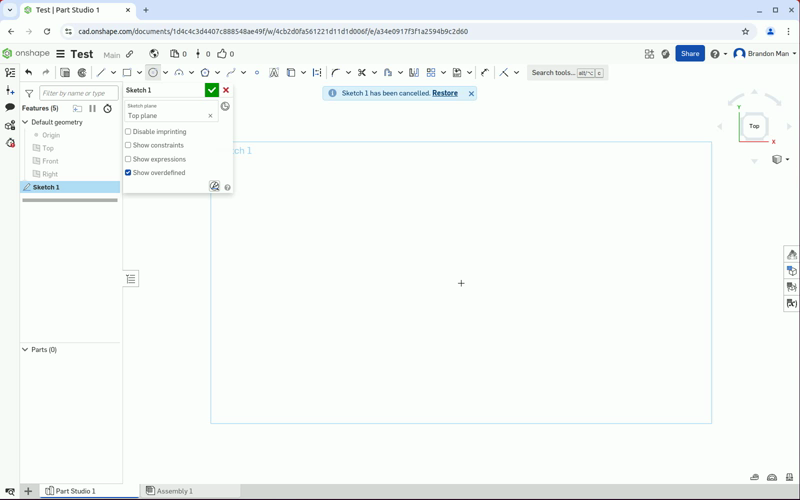
key_up(shift)
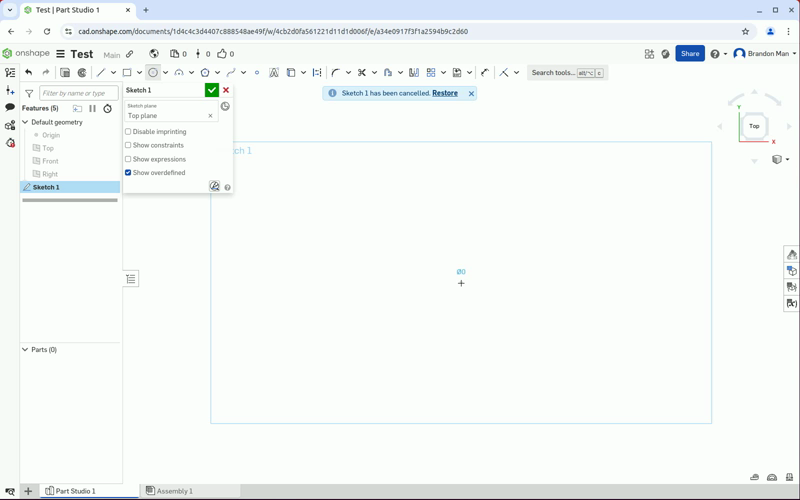
mouse_move(463, 282)
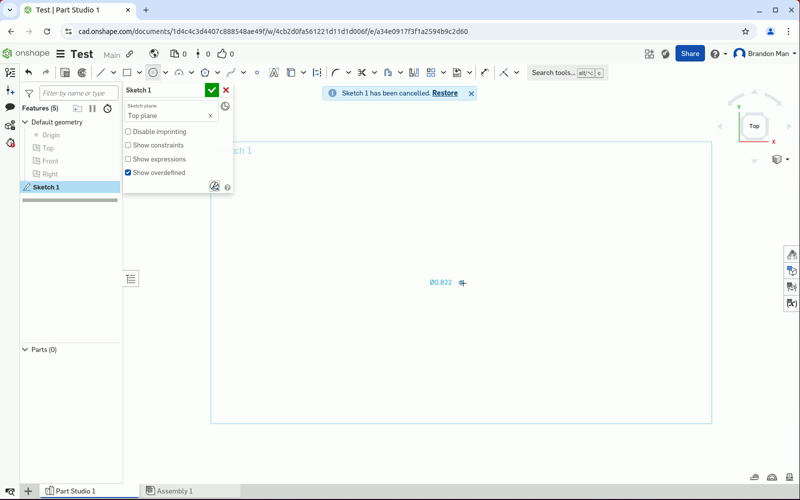
scroll(6)
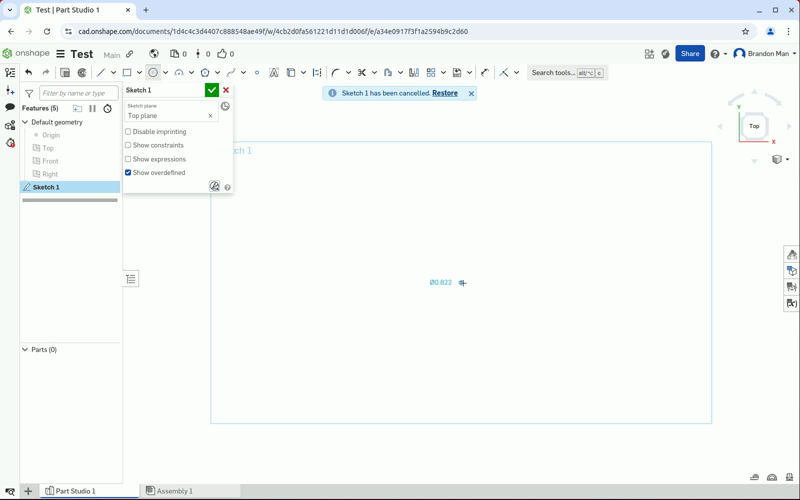
scroll(6)
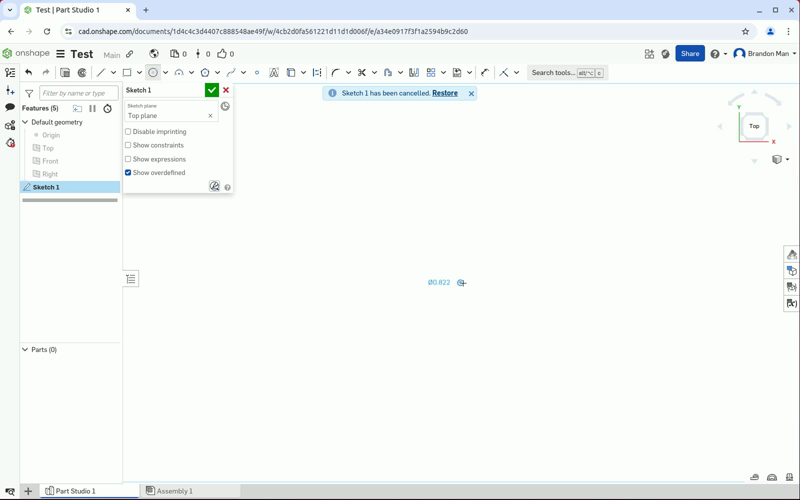
scroll(6)
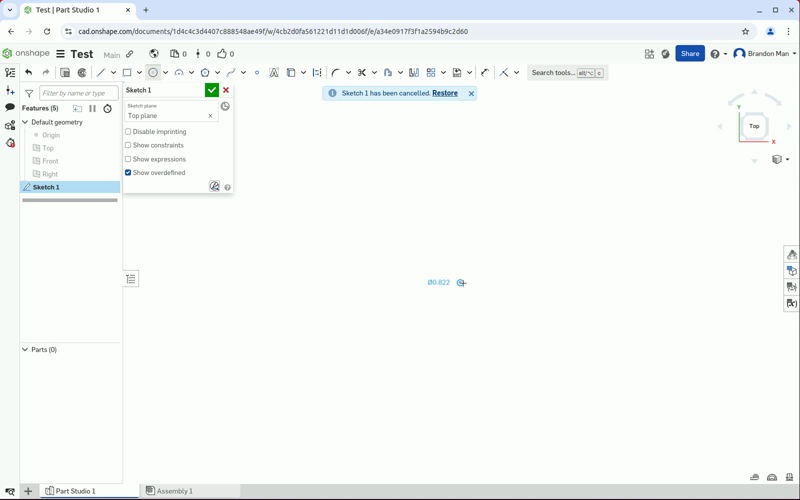
scroll(6)
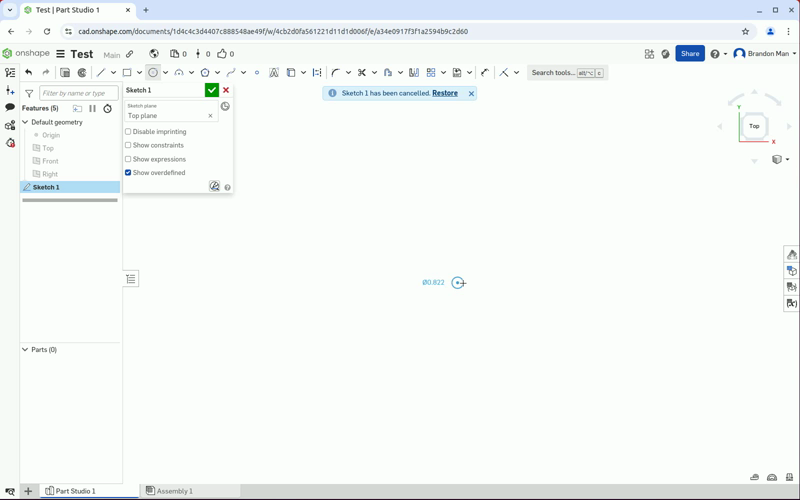
scroll(6)
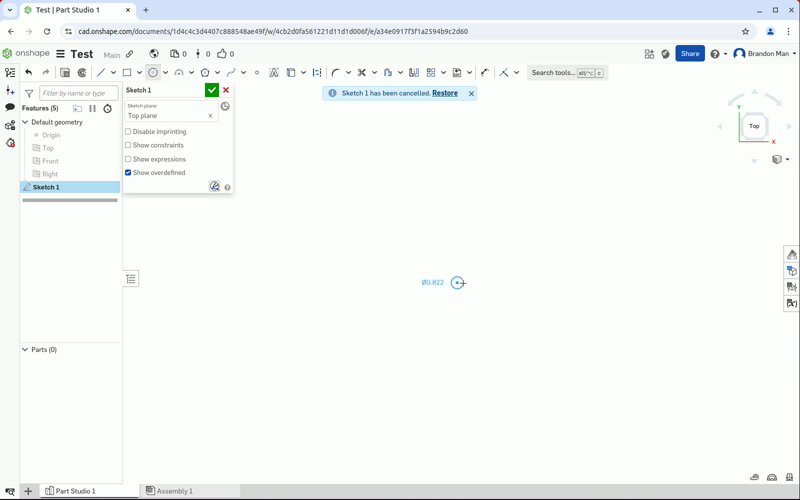
scroll(6)
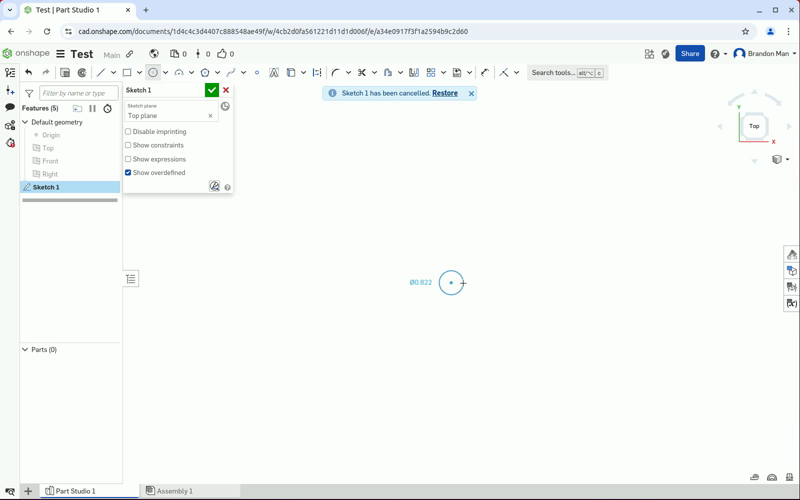
scroll(6)
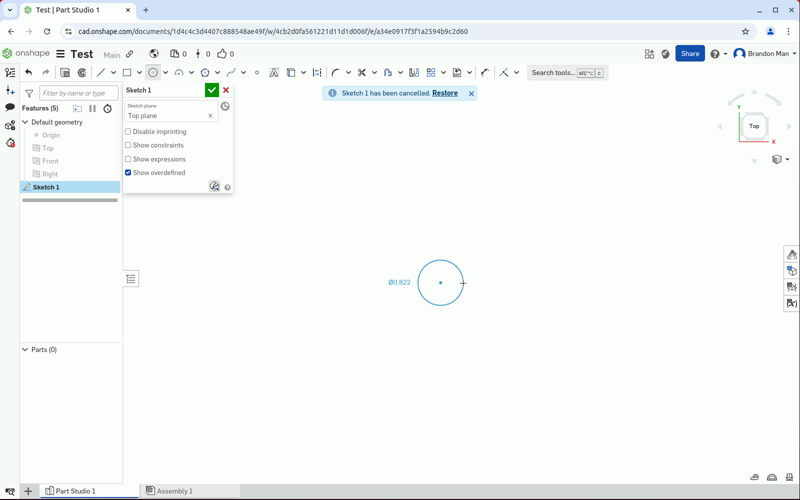
click(463, 282)
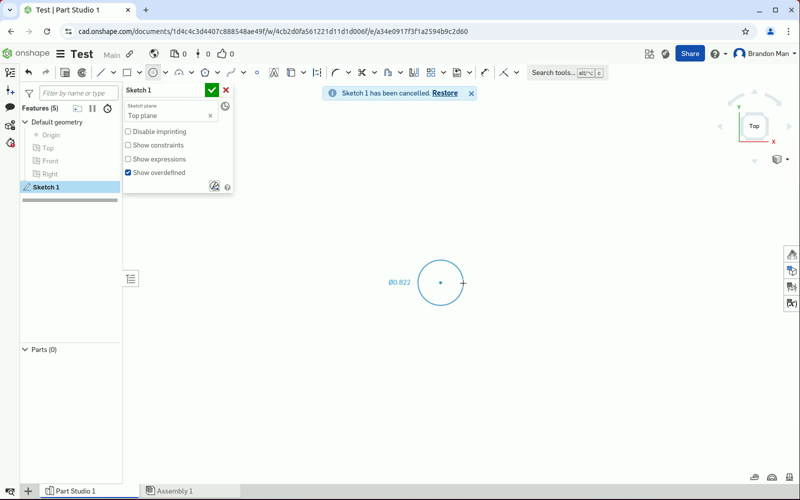
scroll(-6)
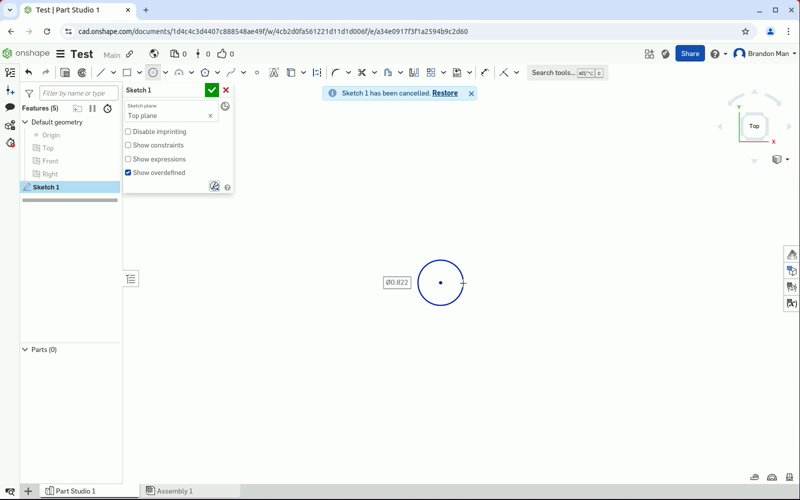
scroll(-6)
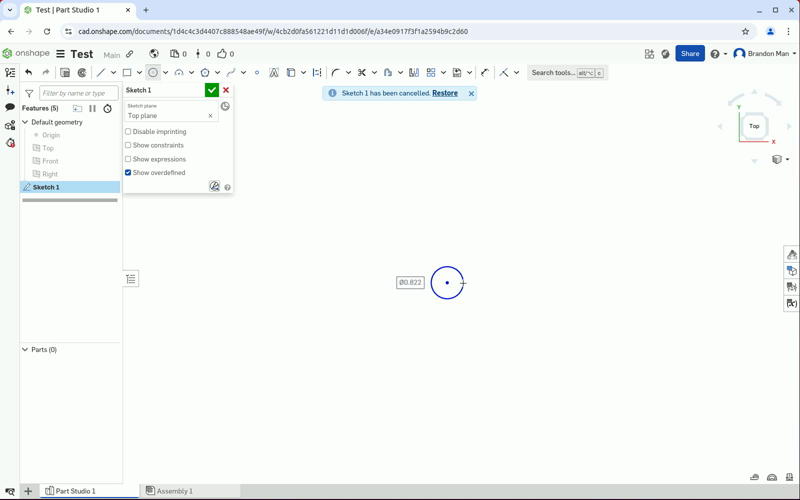
scroll(-6)
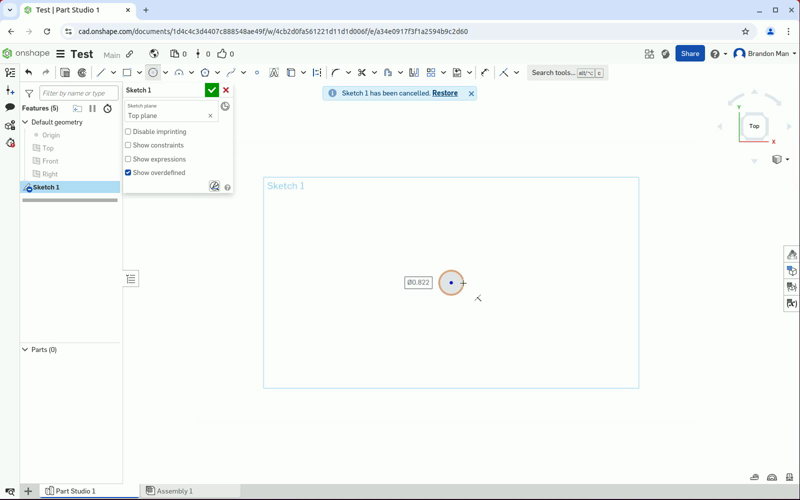
scroll(-6)
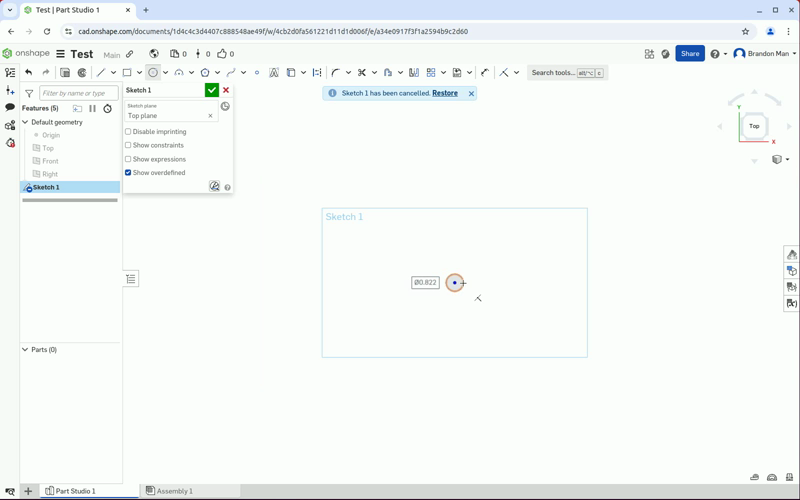
scroll(-6)
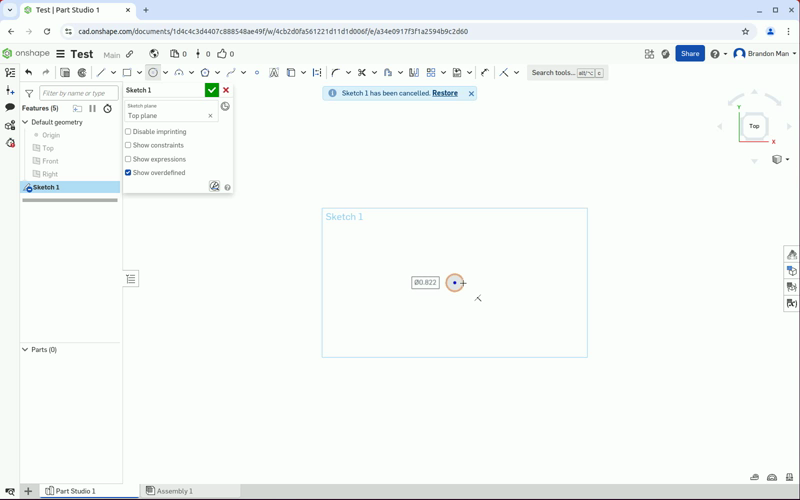
scroll(-6)
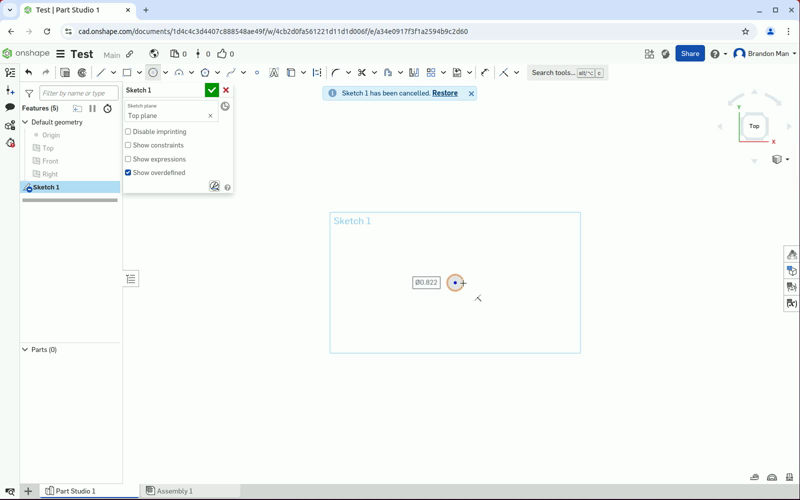
scroll(-6)
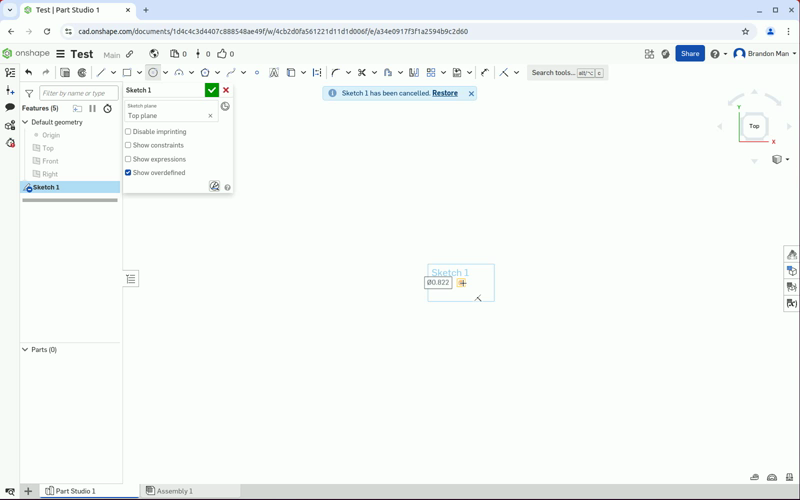
key(esc)
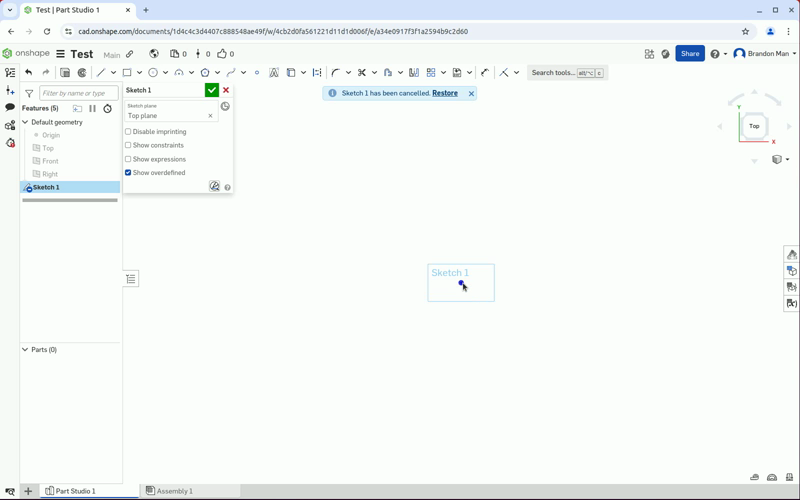
mouse_move(460, 283)
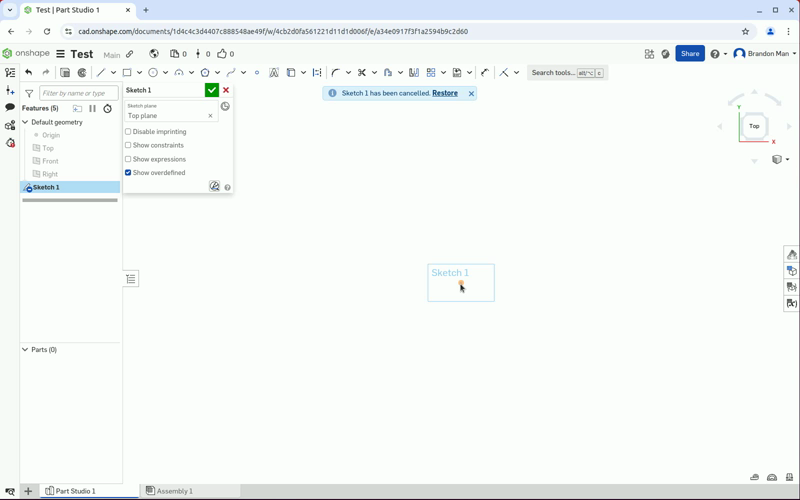
scroll(6)
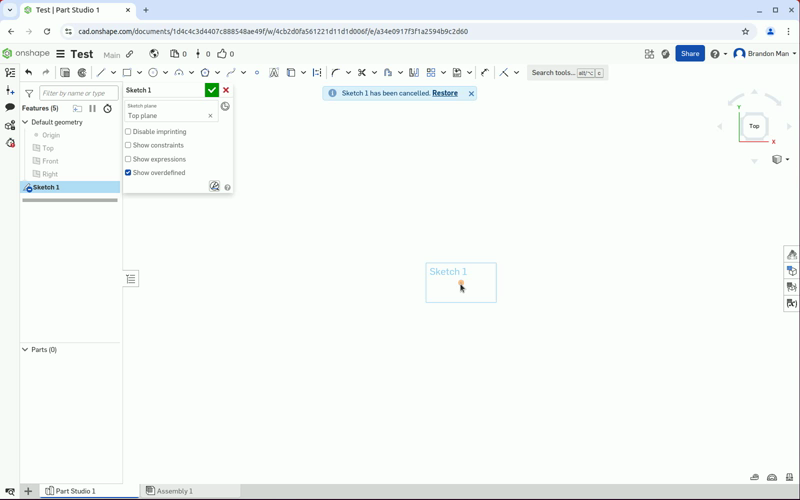
scroll(6)
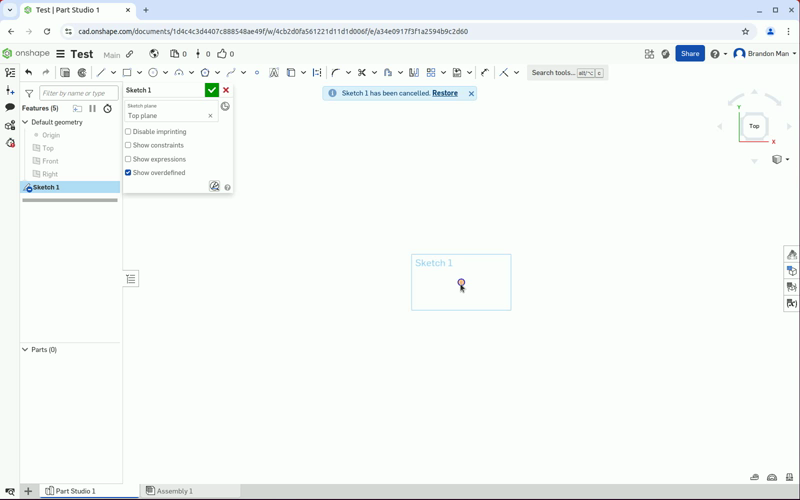
scroll(6)
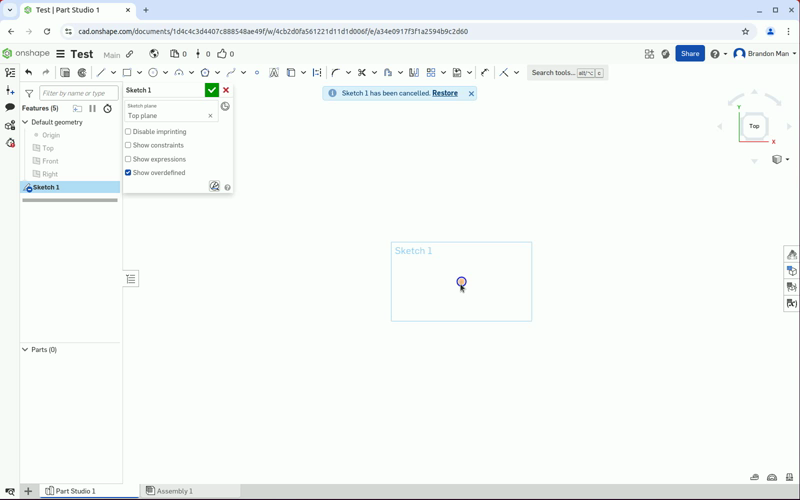
scroll(6)
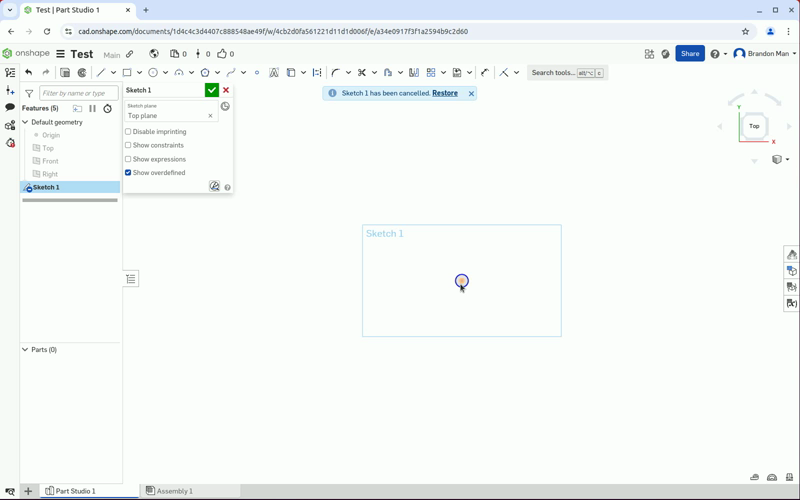
scroll(6)
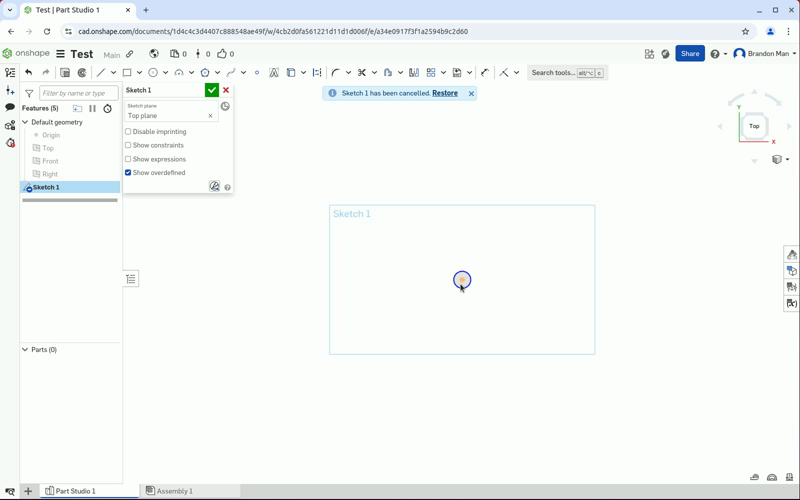
scroll(6)
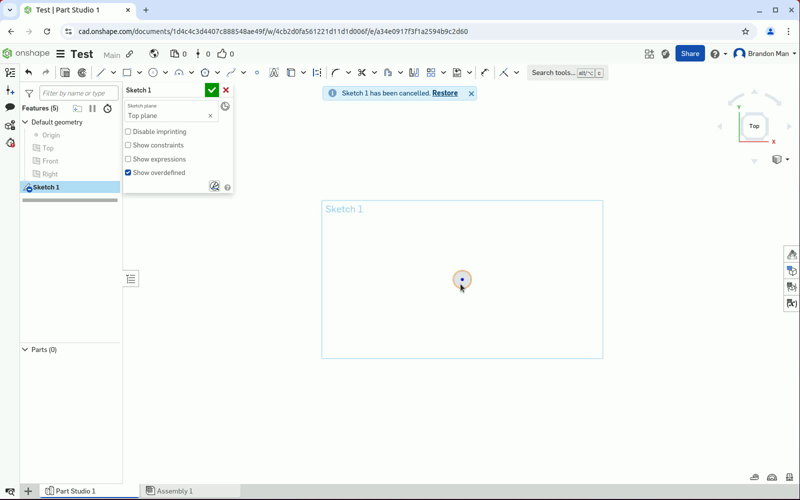
scroll(6)
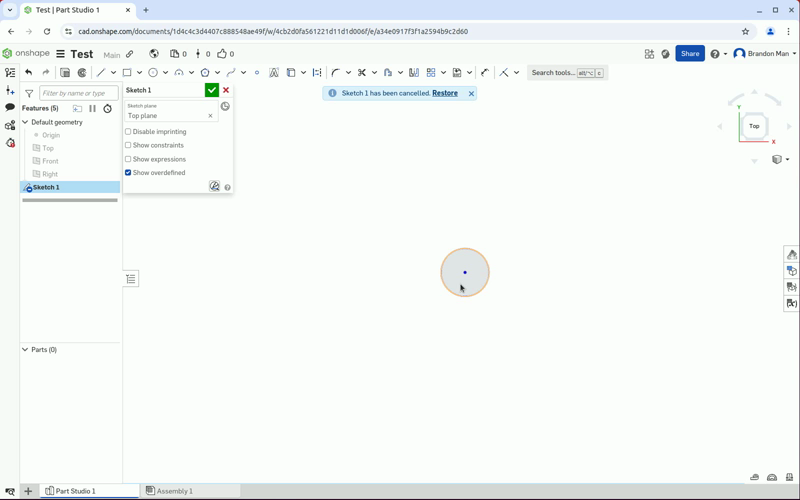
click(460, 283)
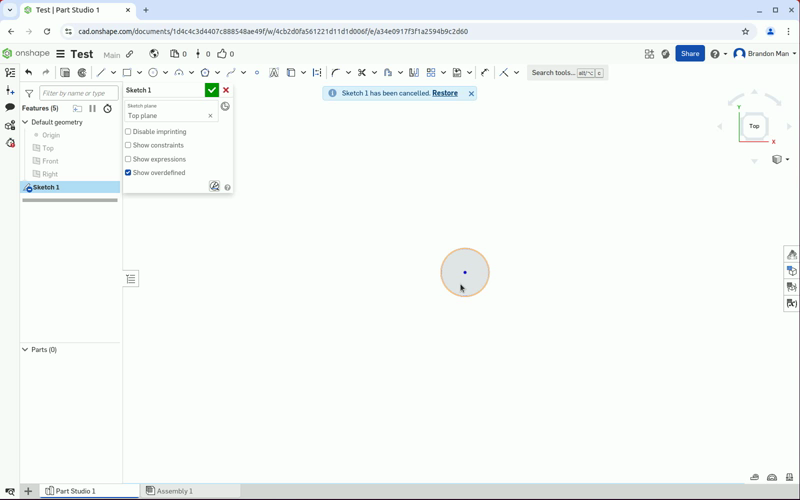
scroll(-6)
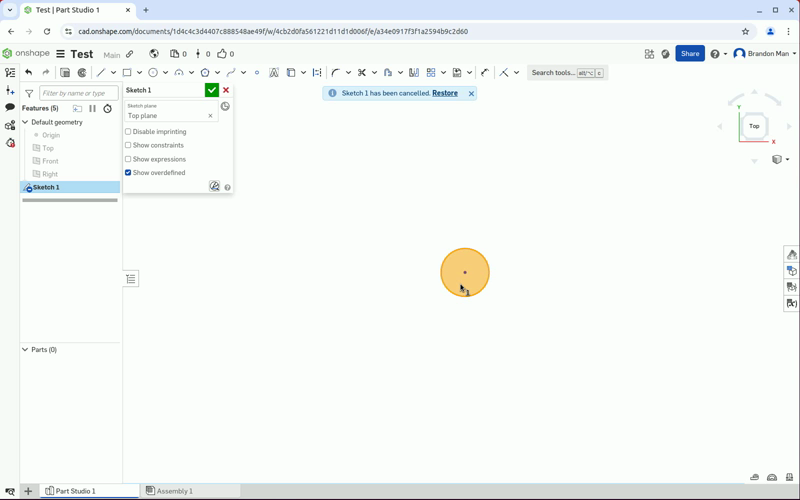
scroll(-6)
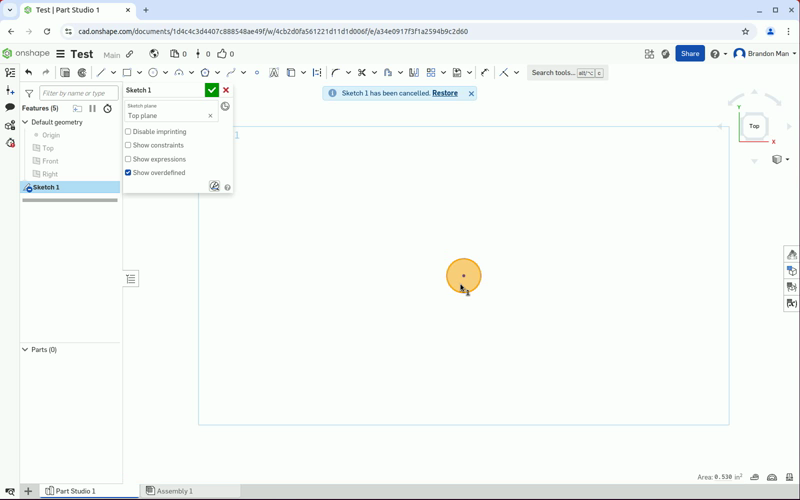
scroll(-6)
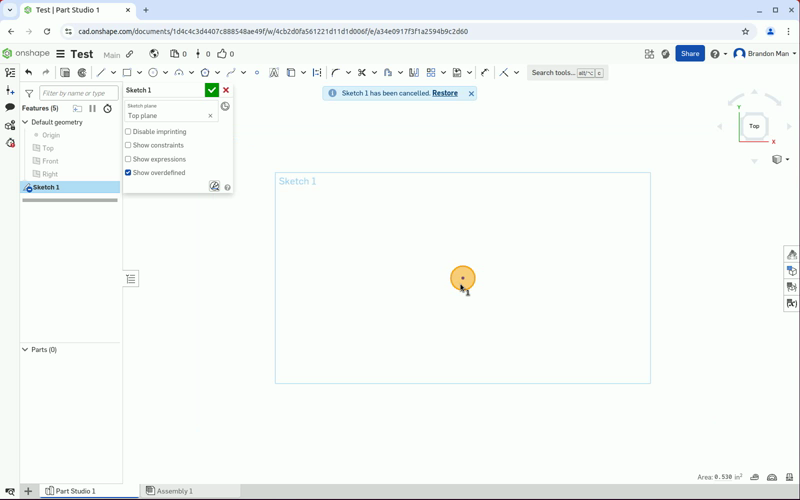
scroll(-6)
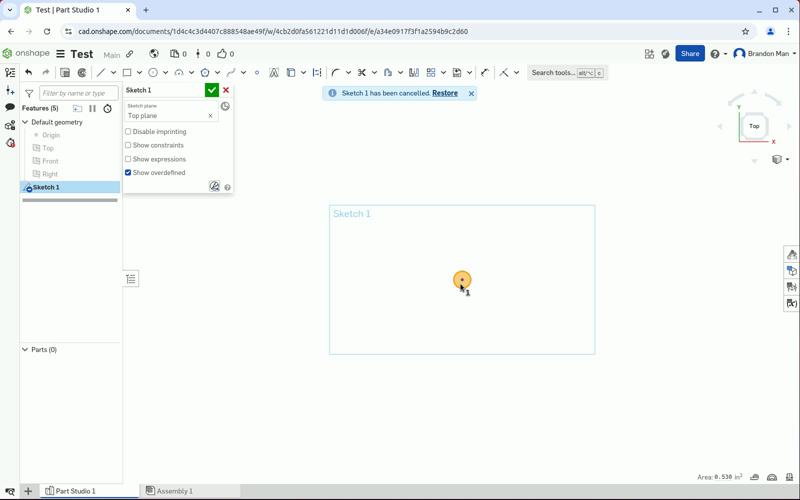
scroll(-6)
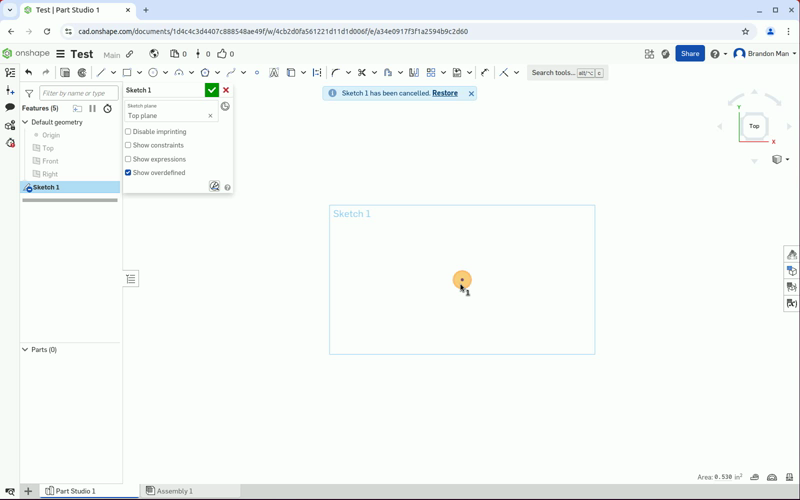
scroll(-6)
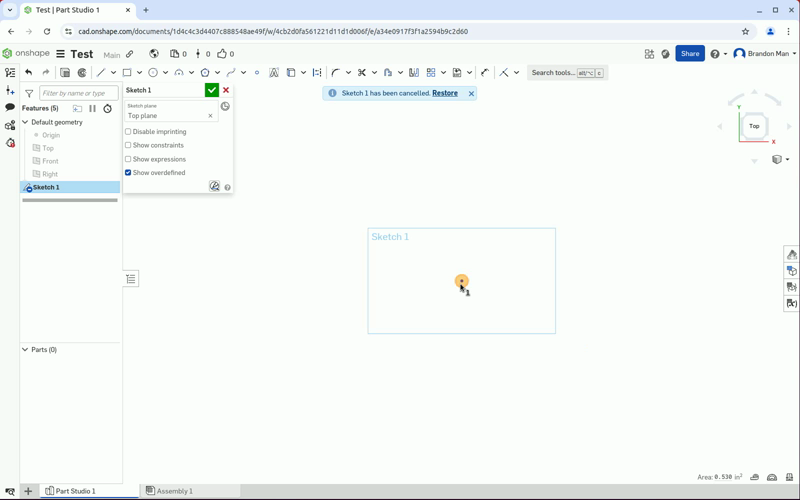
scroll(-6)
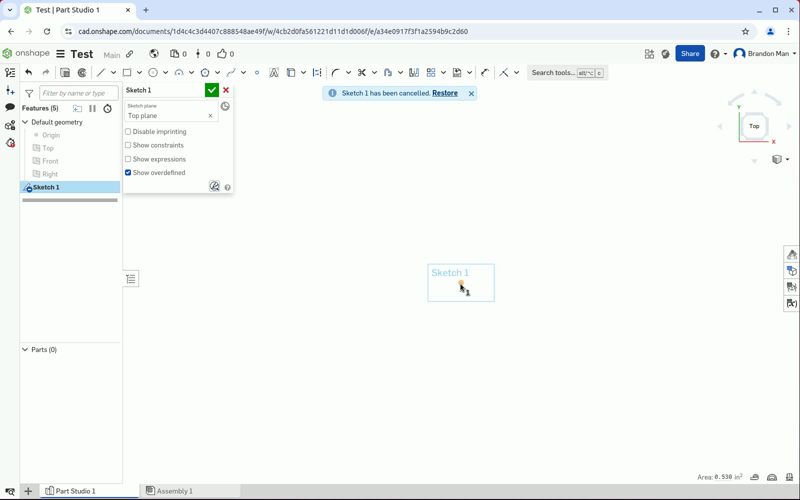
mouse_move(73, 352)
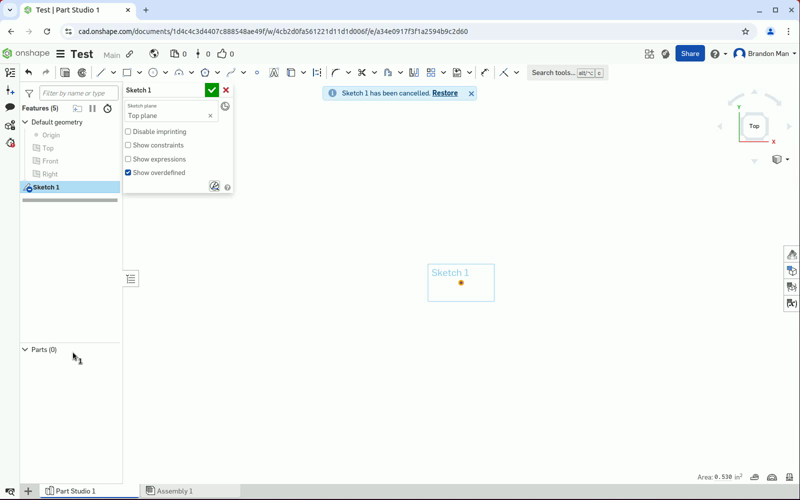
key(shift+y)
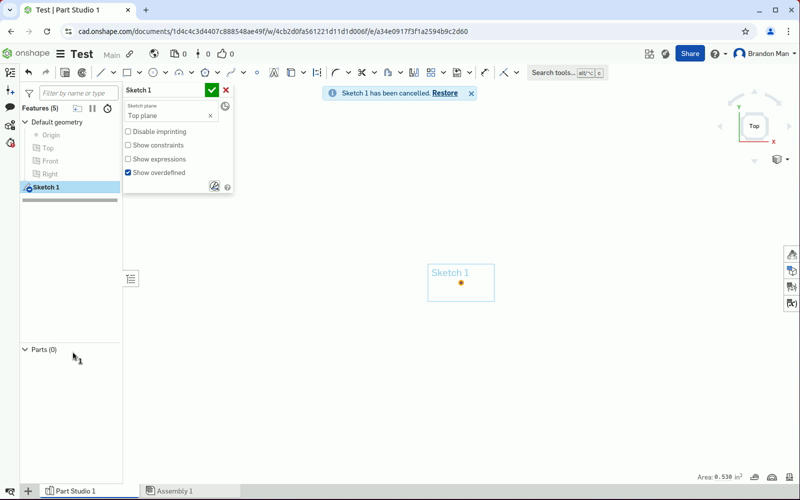
key(shift+e)
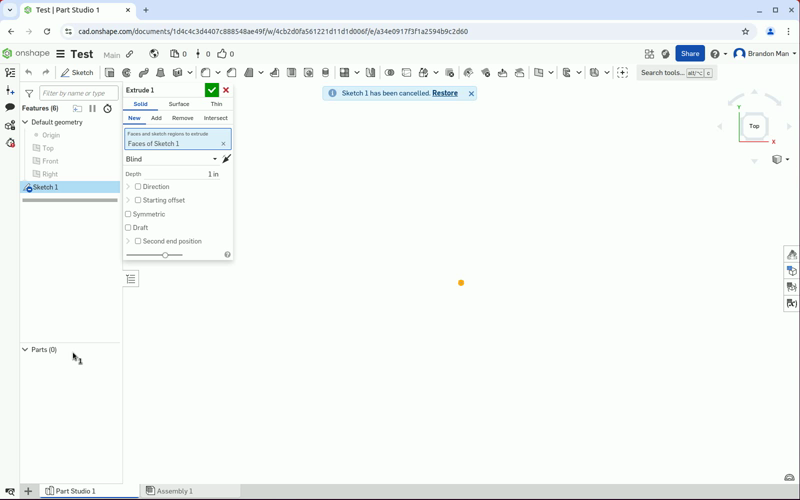
mouse_move(143, 106)
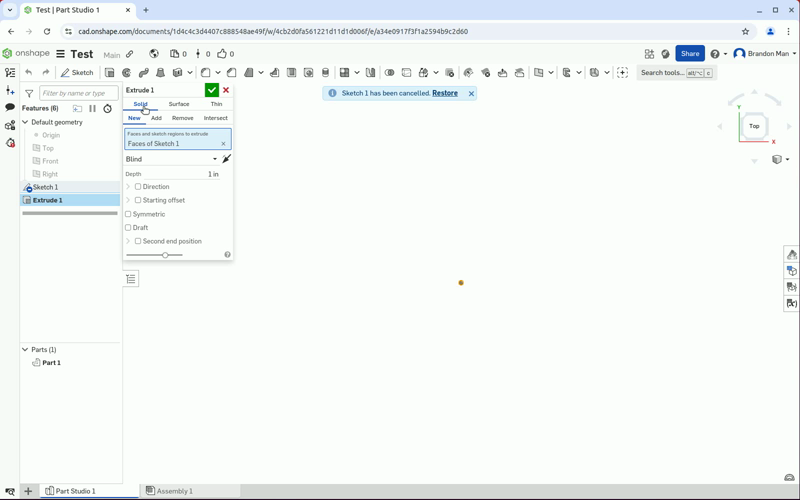
click(143, 106)
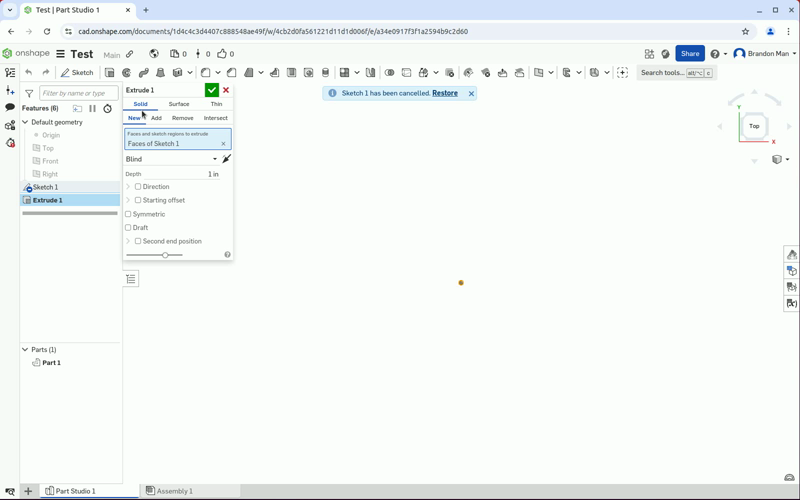
mouse_move(137, 120)
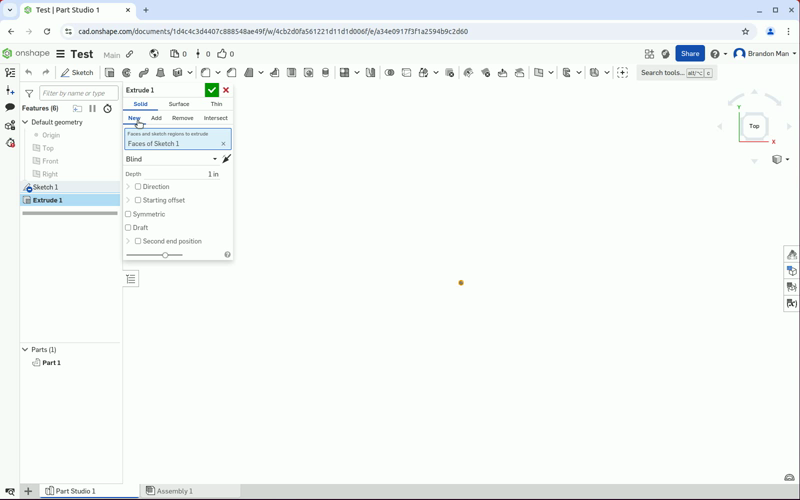
click(137, 120)
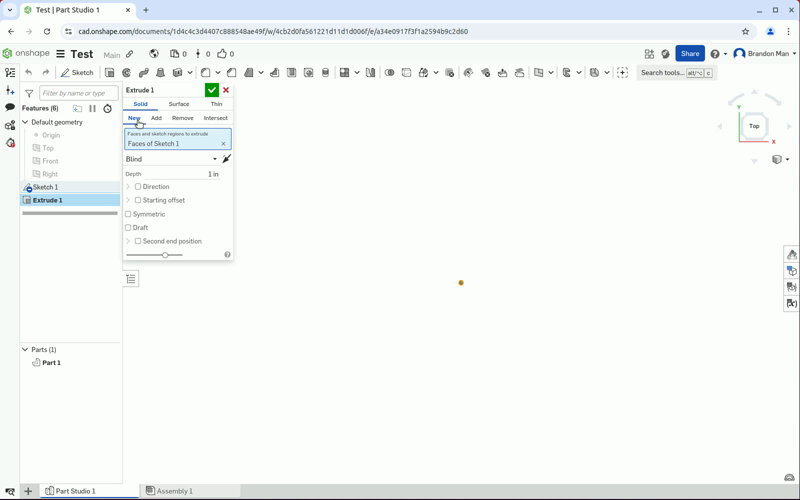
key(tab, 4)
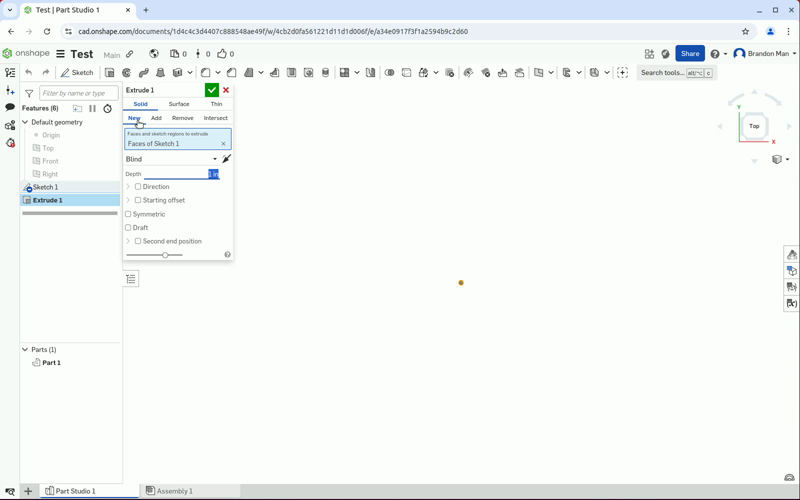
text(23.108)
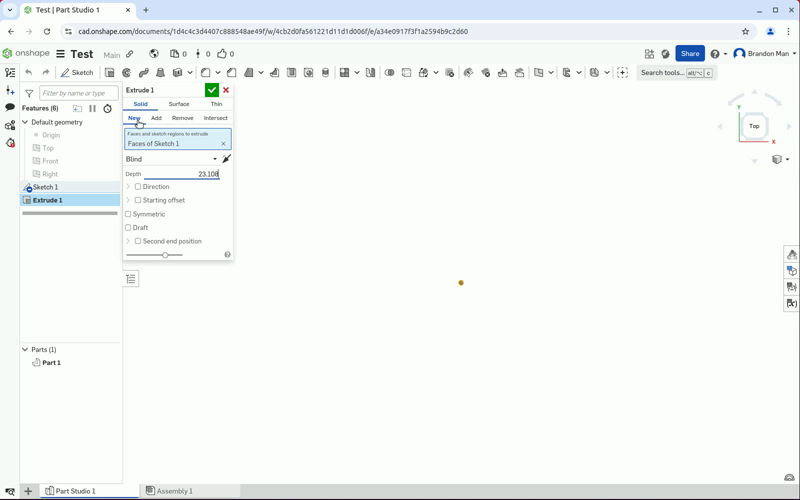
key(enter)
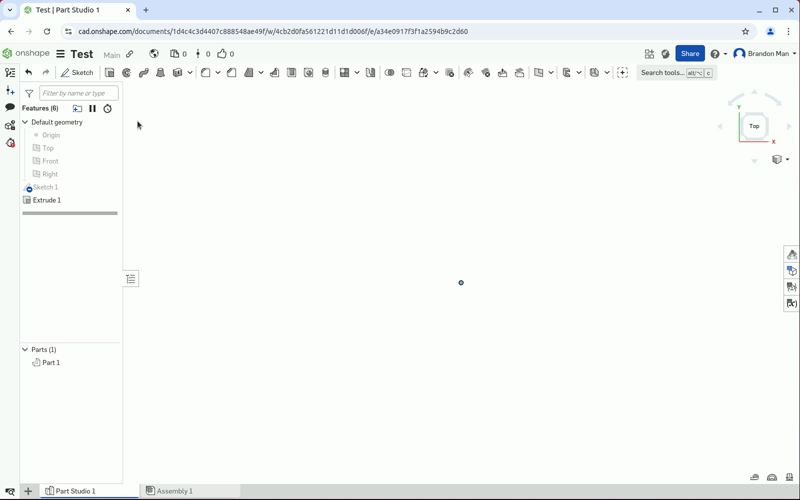
key(shift+h)
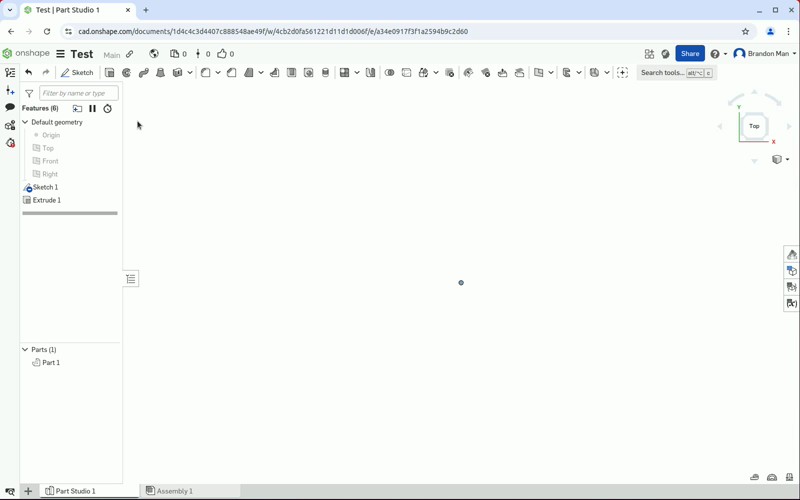
key(shift+h)
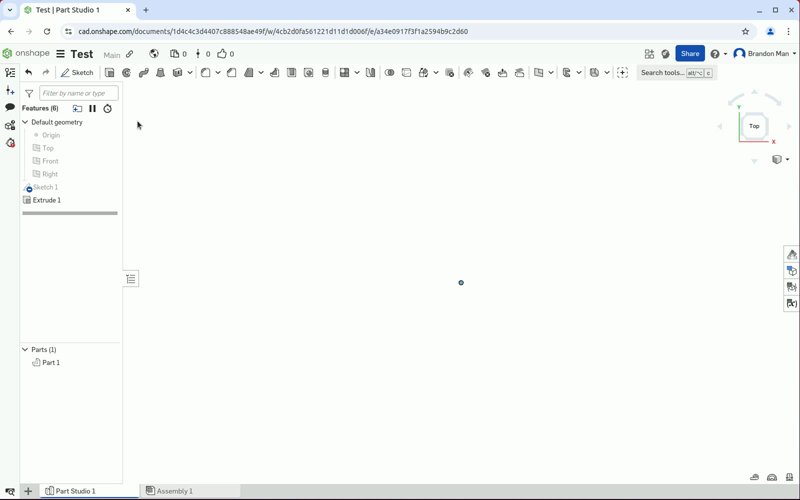
mouse_move(73, 189)
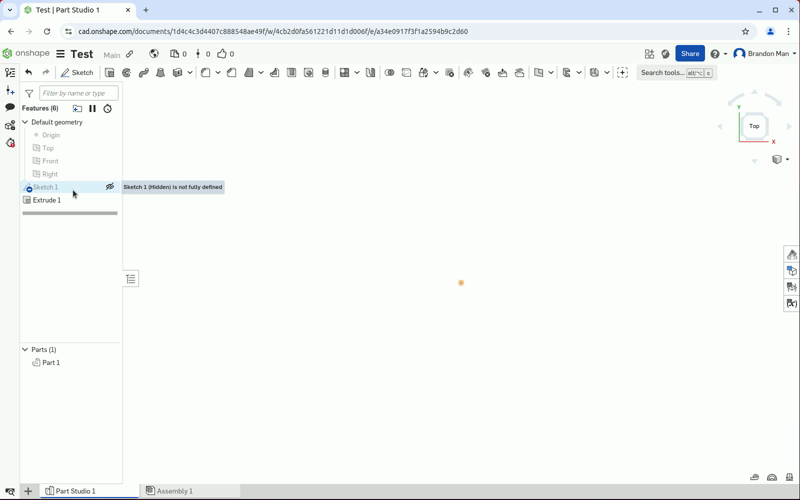
click(73, 189)
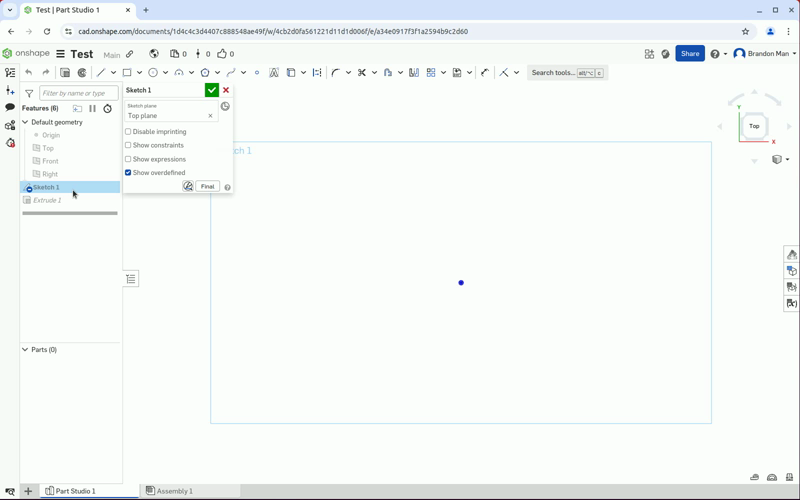
mouse_move(229, 92)
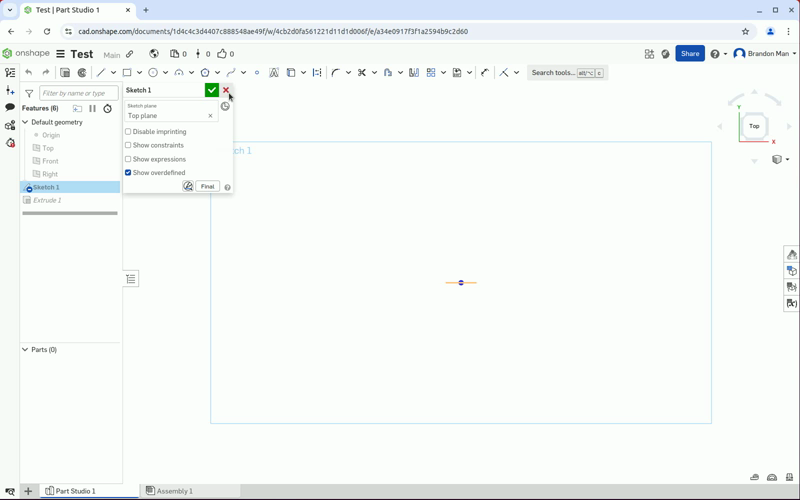
click(229, 92)
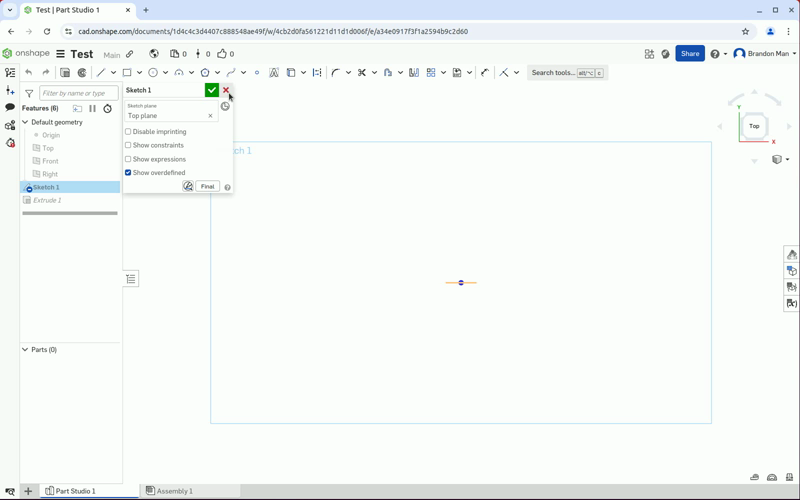
key(shift+s)
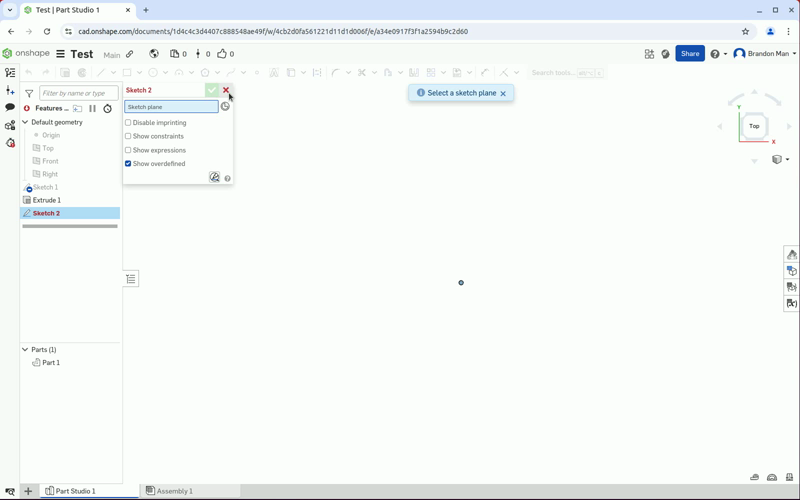
mouse_move(73, 150)
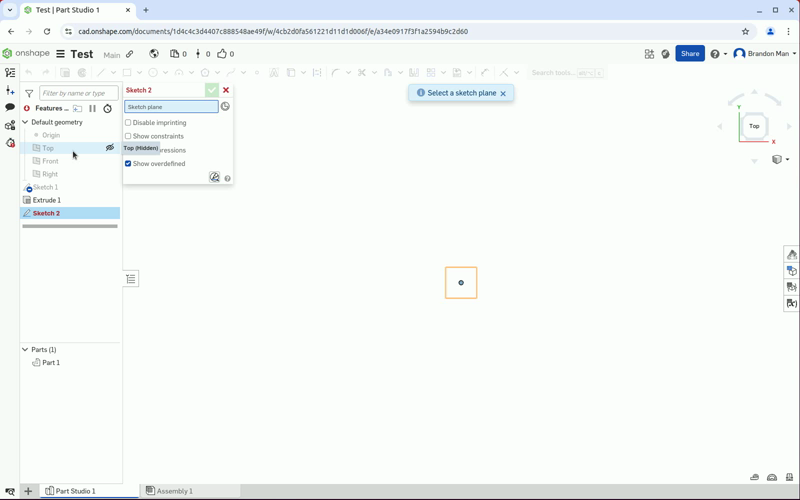
click(73, 150)
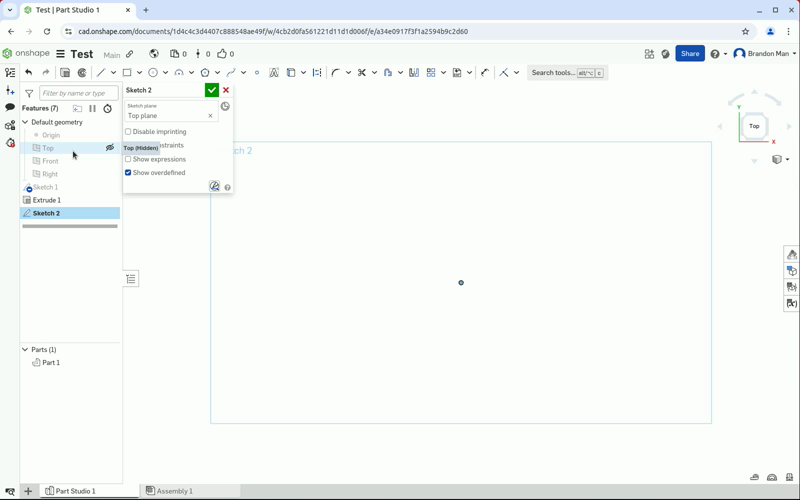
mouse_move(73, 352)
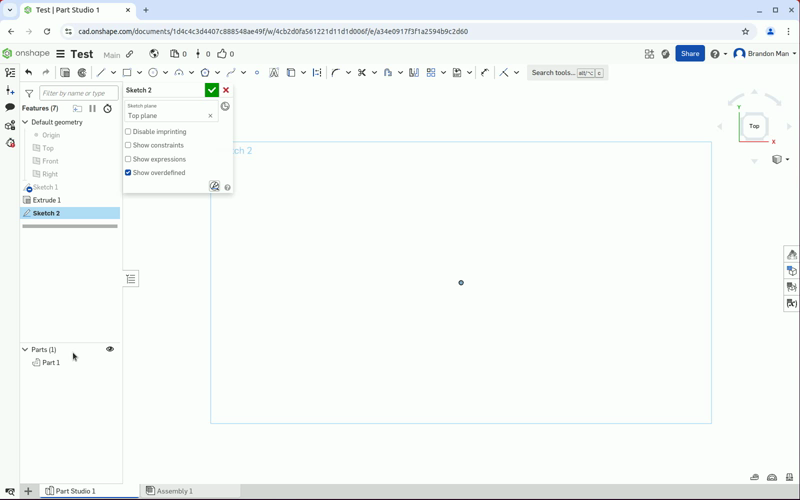
key(y)
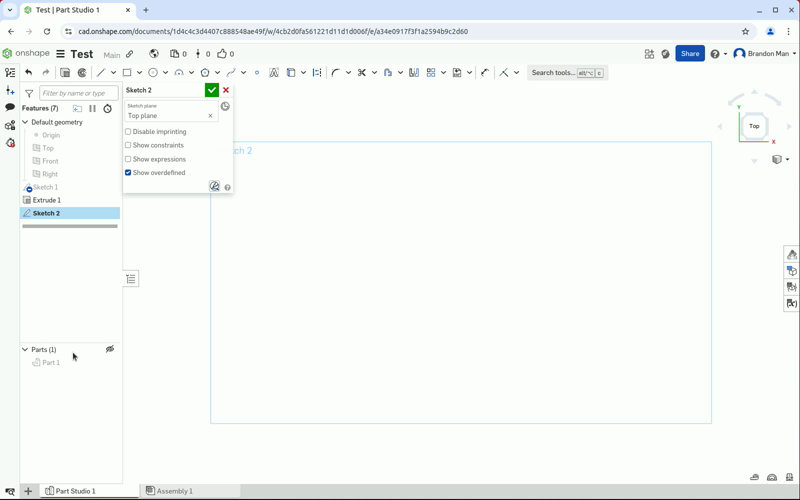
key(c)
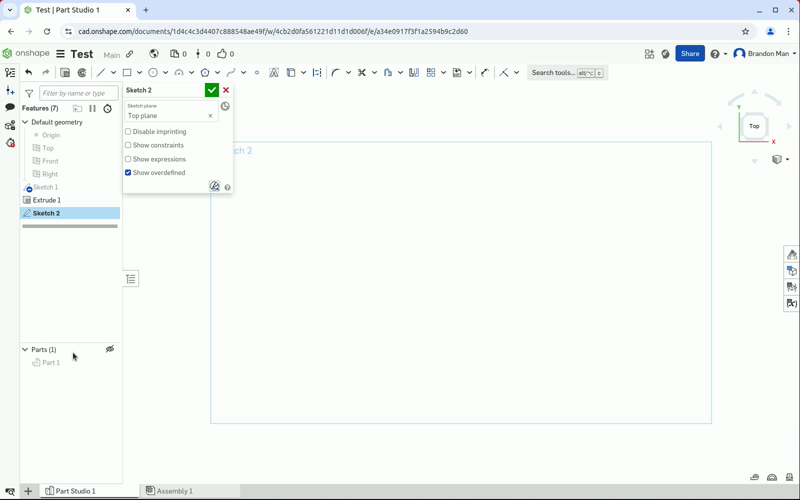
key_down(shift)
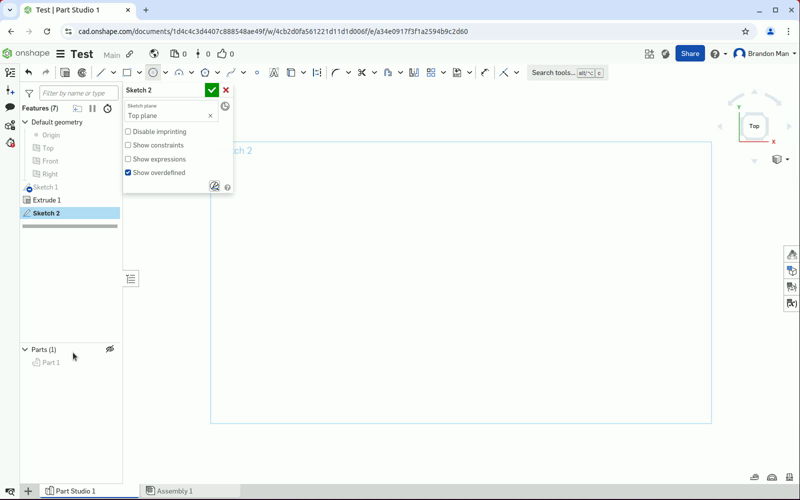
mouse_move(461, 268)
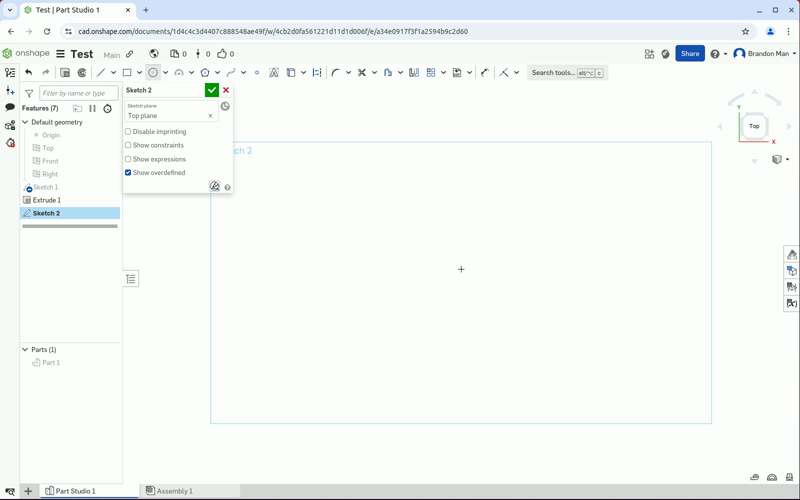
click(461, 268)
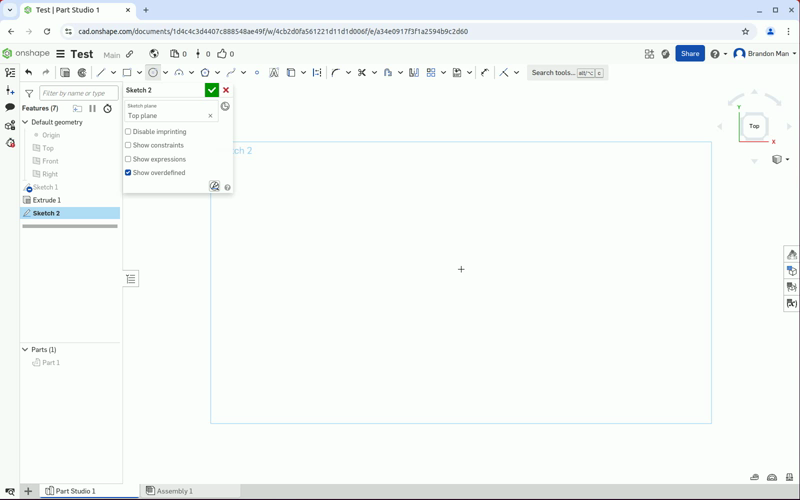
key_up(shift)
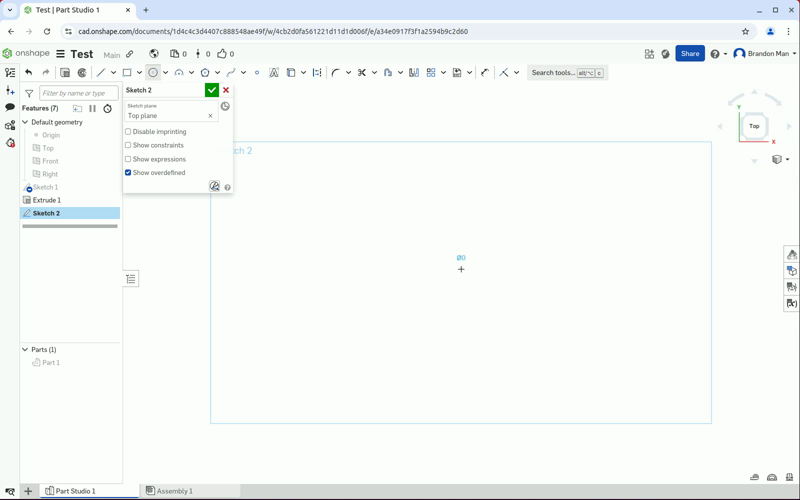
mouse_move(463, 268)
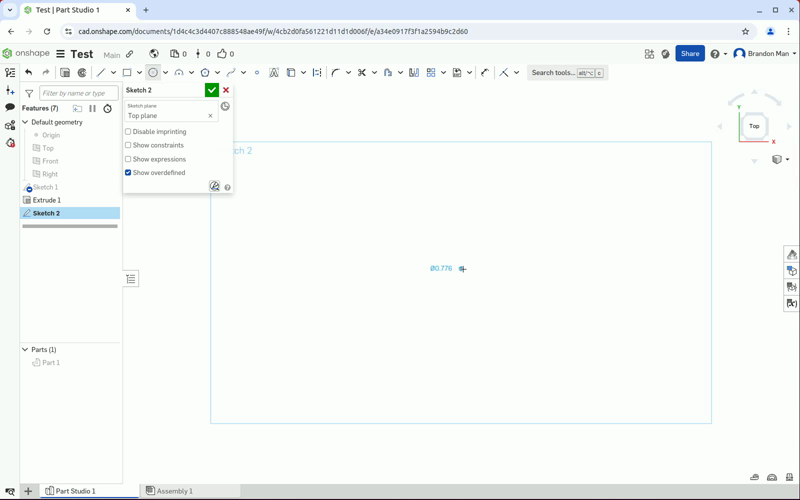
scroll(6)
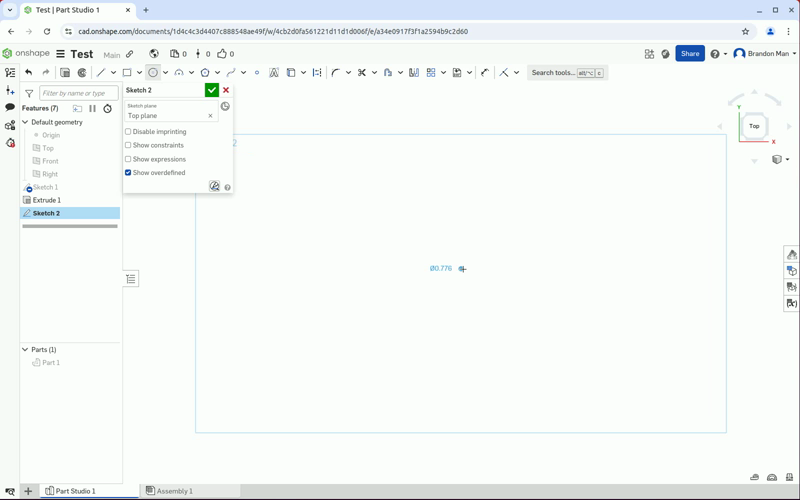
scroll(6)
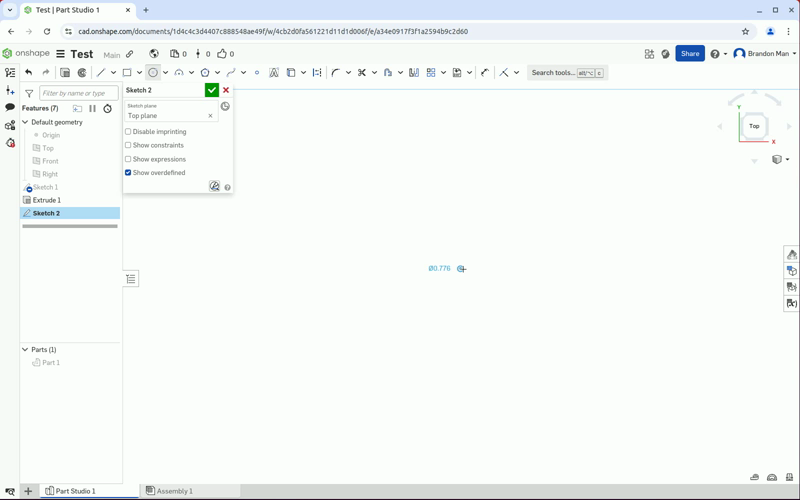
scroll(6)
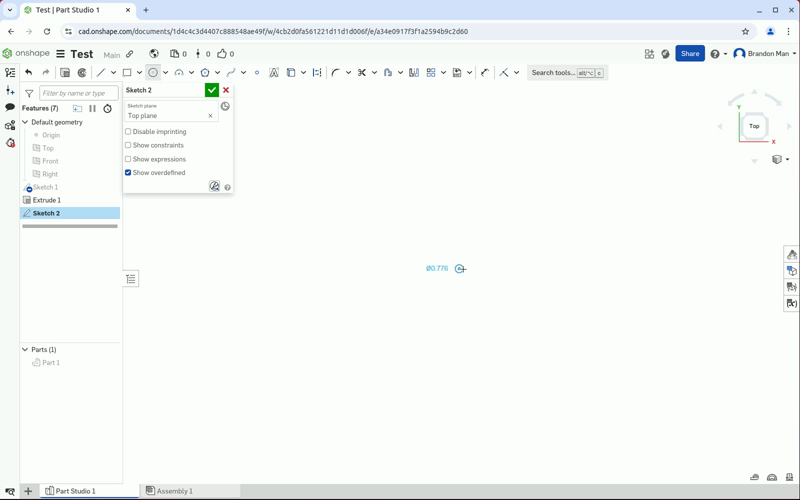
scroll(6)
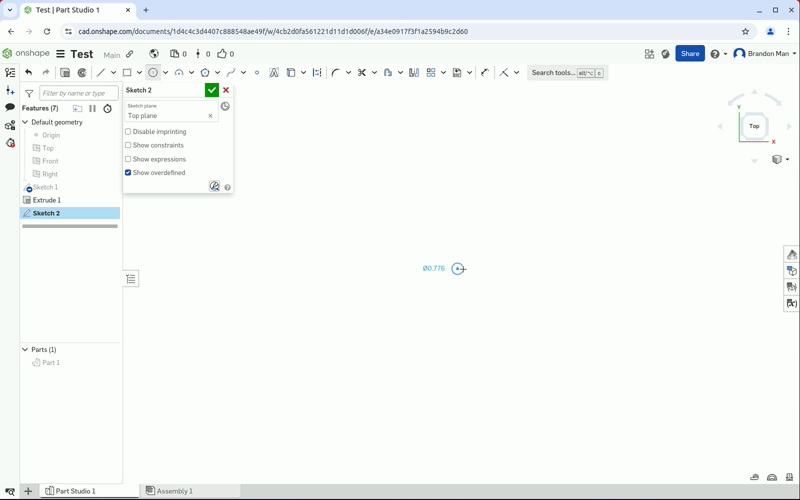
scroll(6)
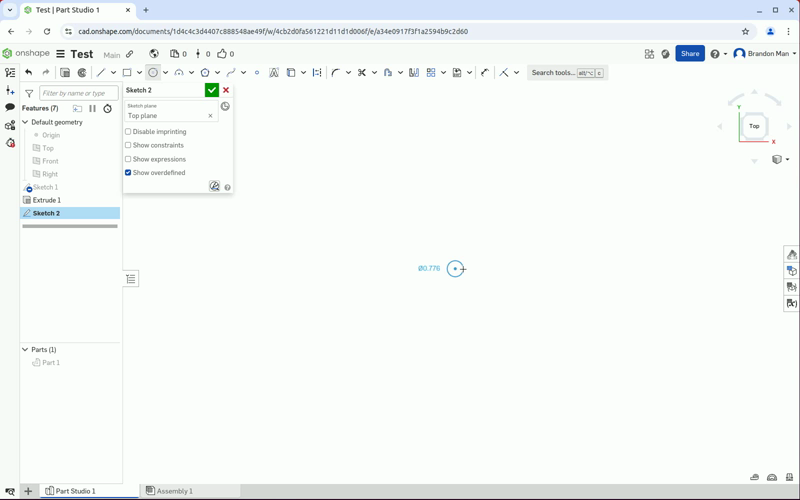
scroll(6)
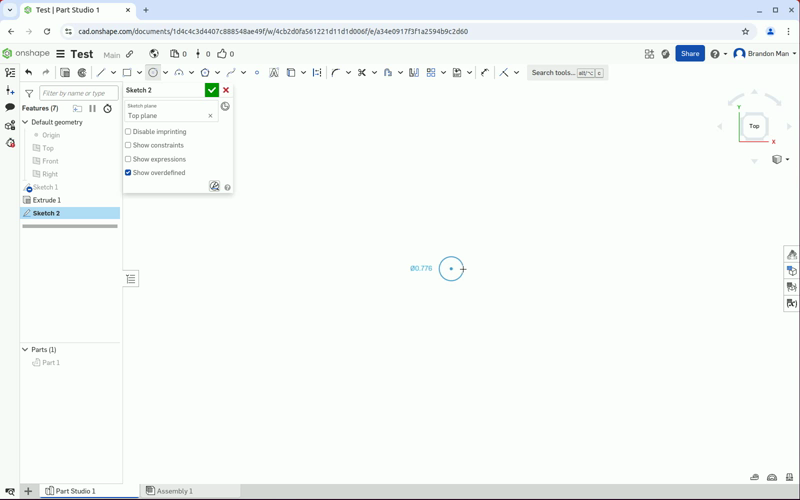
scroll(6)
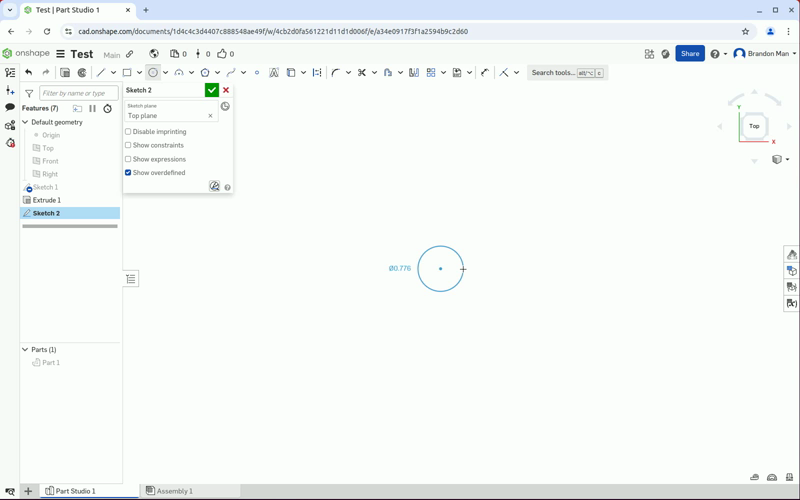
click(463, 268)
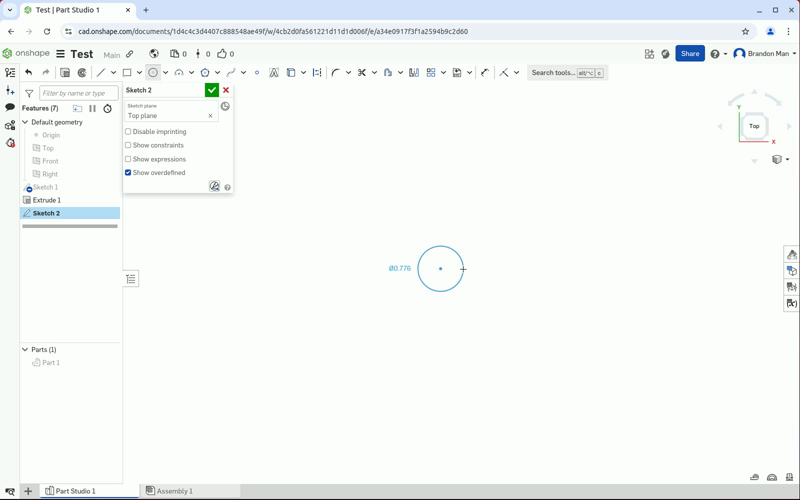
scroll(-6)
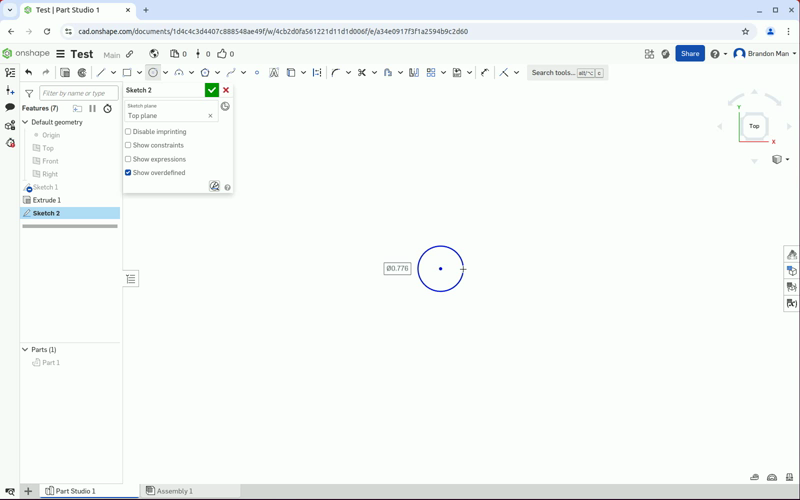
scroll(-6)
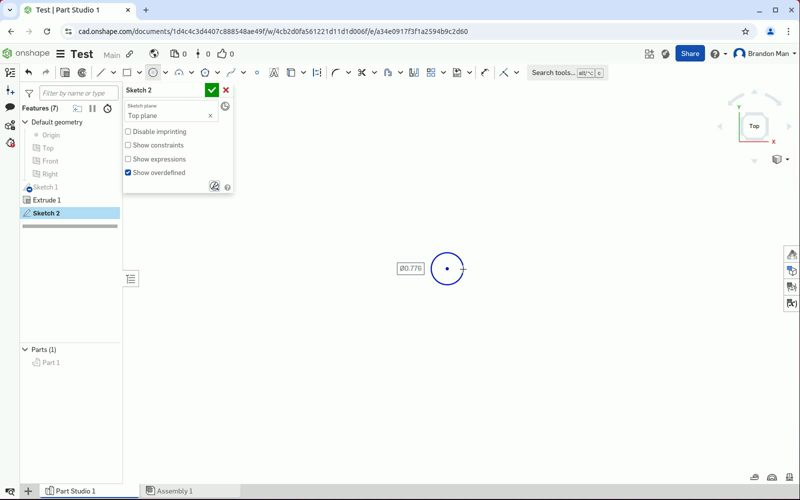
scroll(-6)
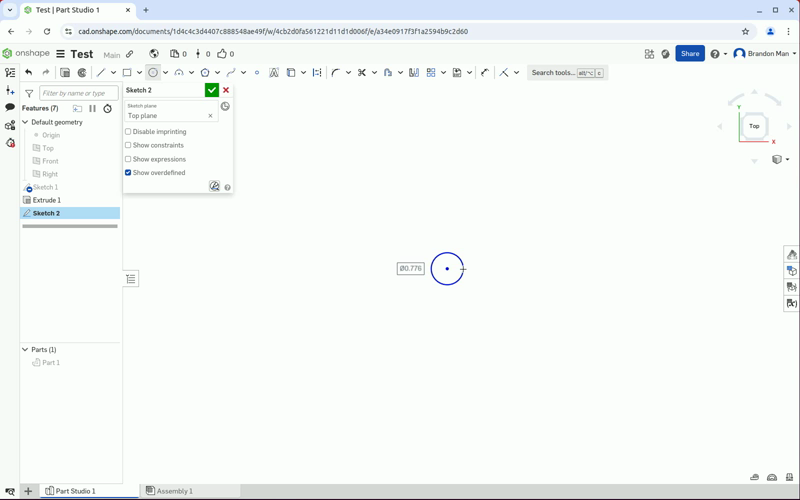
scroll(-6)
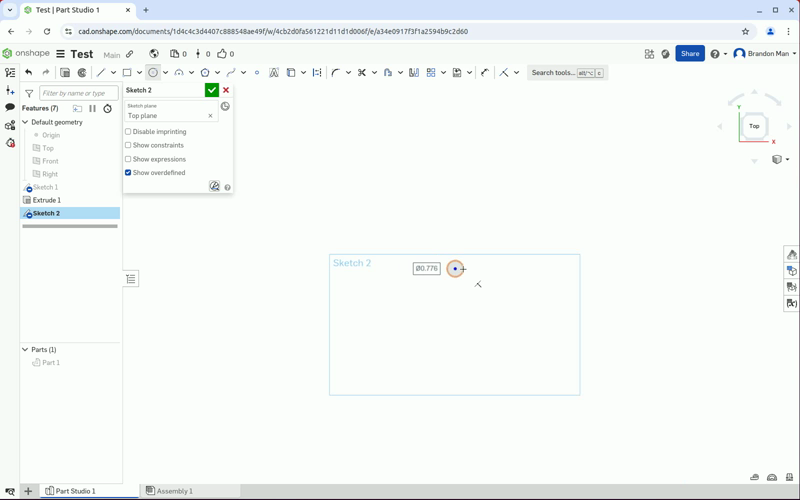
scroll(-6)
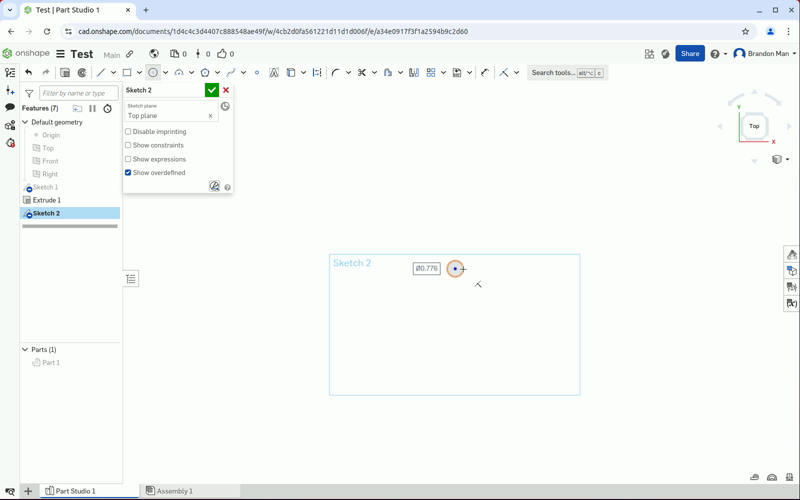
scroll(-6)
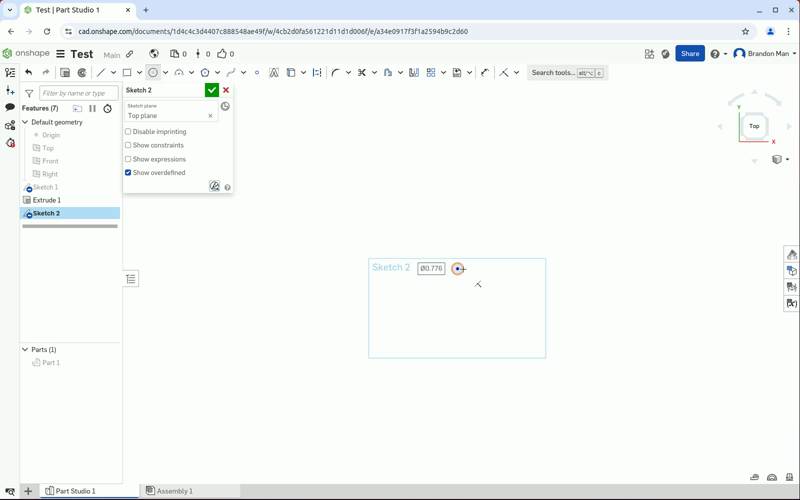
scroll(-6)
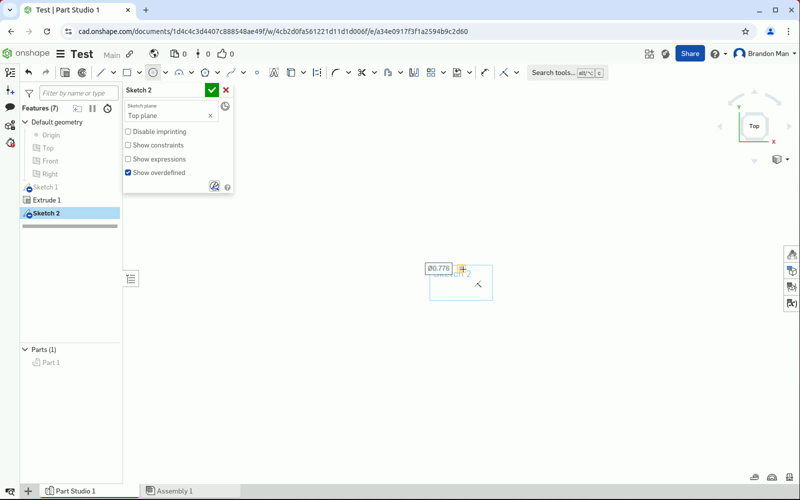
key(esc)
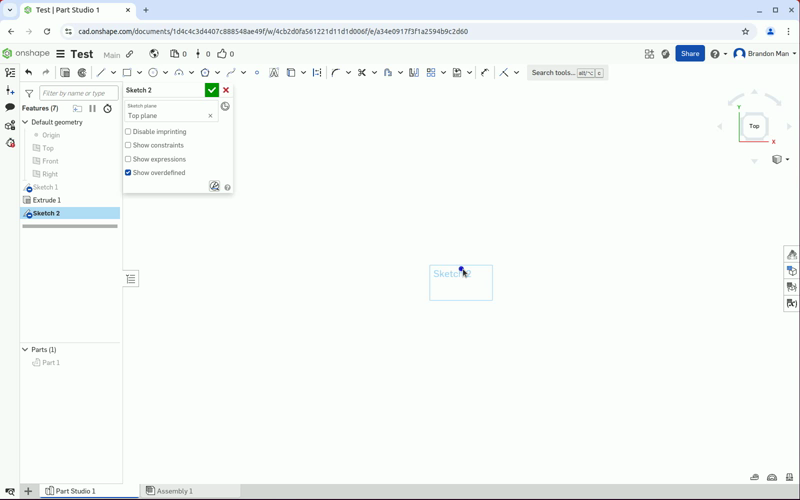
mouse_move(460, 268)
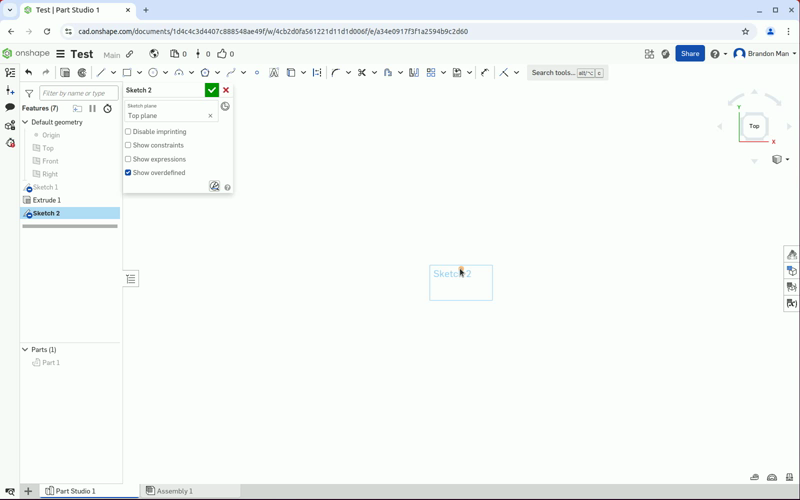
scroll(6)
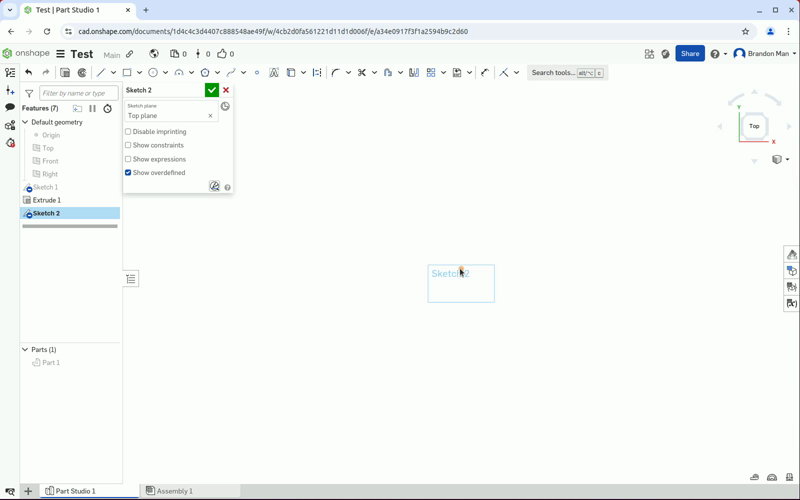
scroll(6)
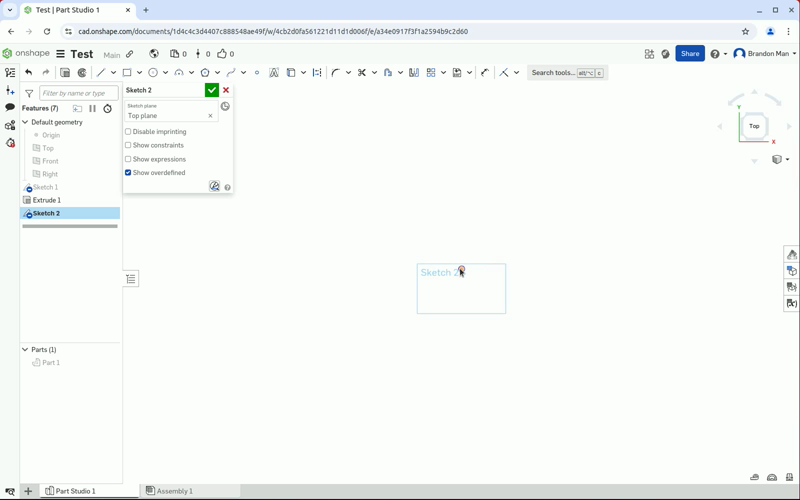
scroll(6)
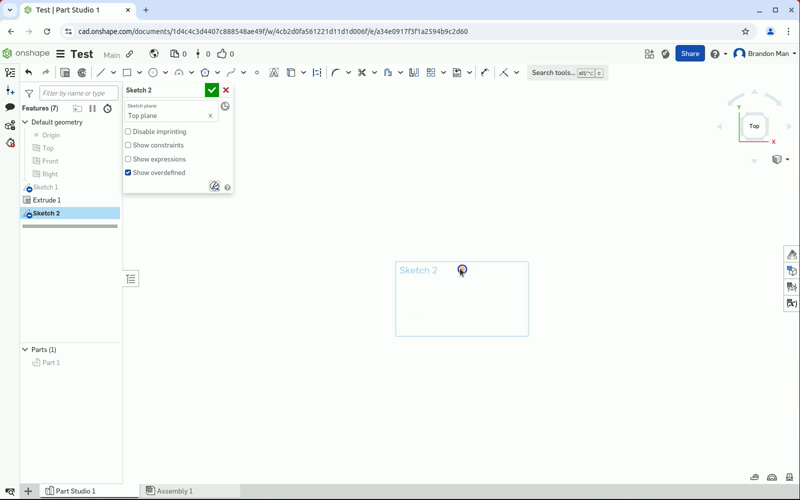
scroll(6)
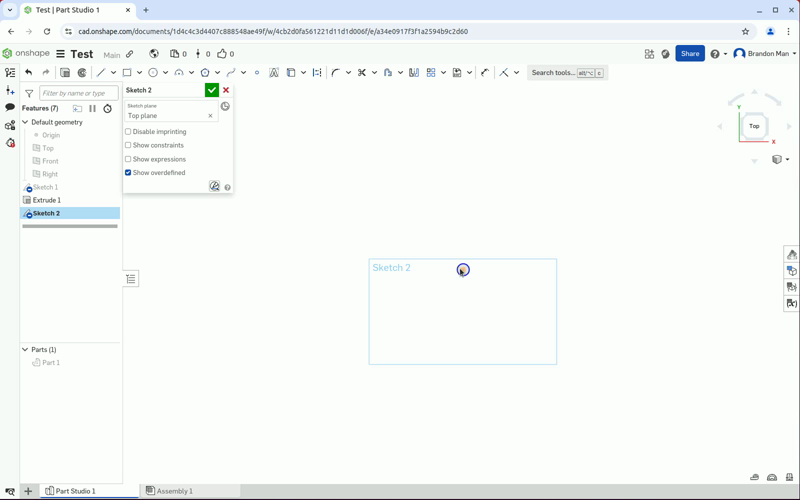
scroll(6)
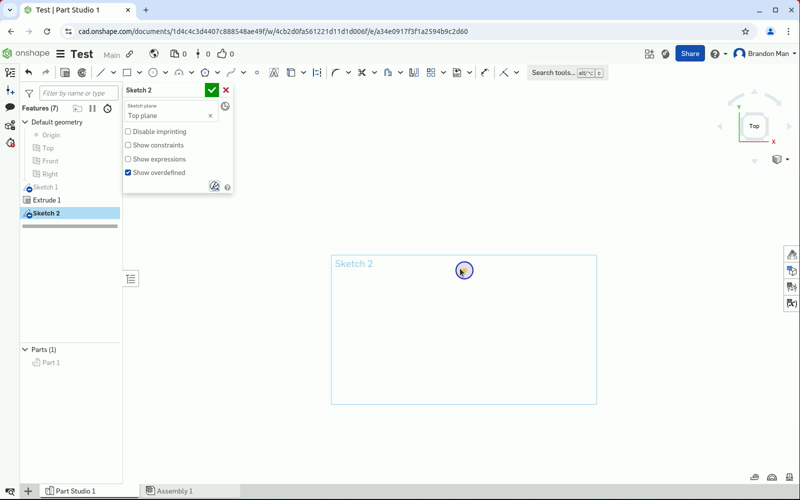
scroll(6)
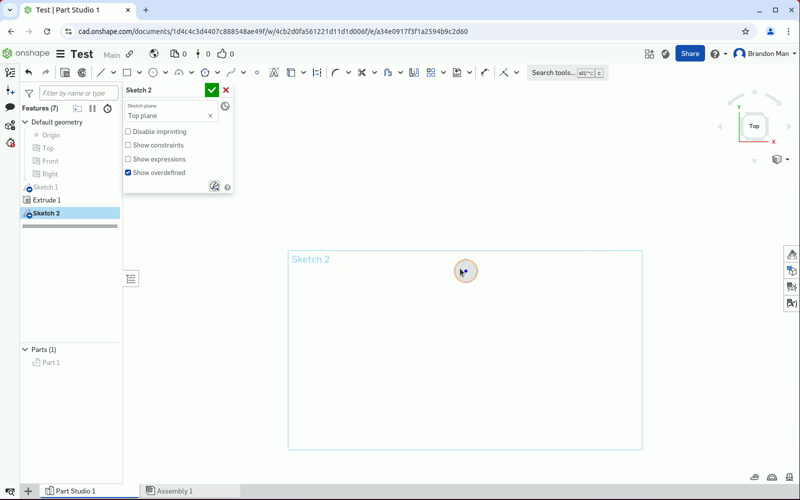
scroll(6)
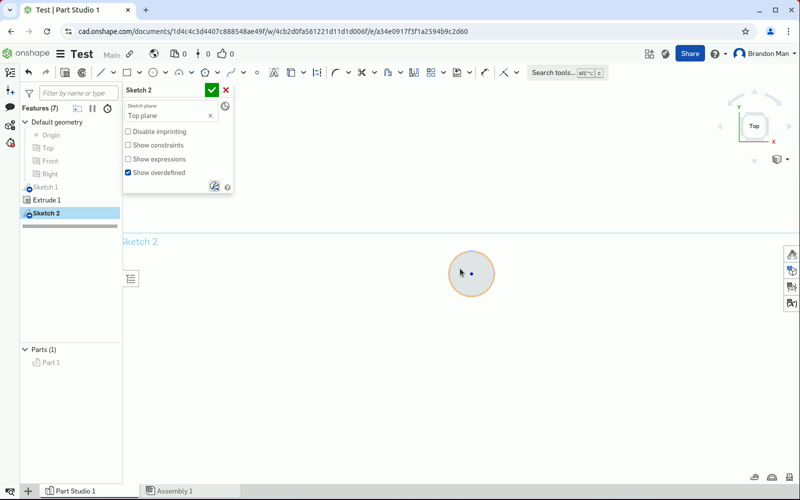
click(460, 268)
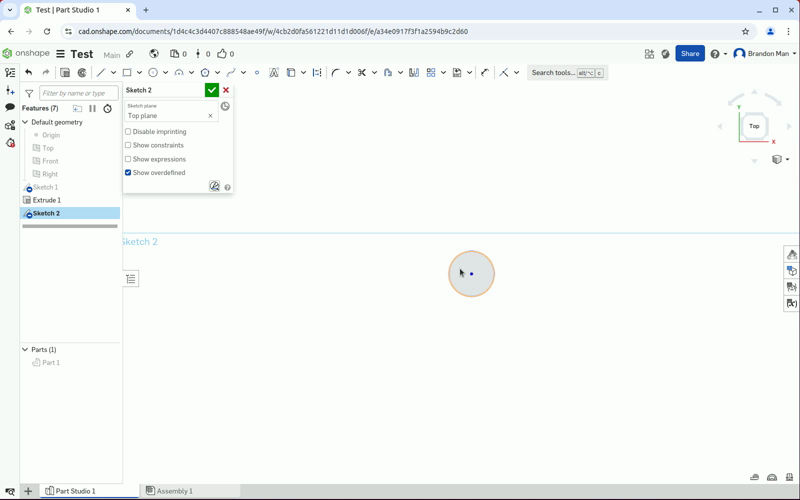
scroll(-6)
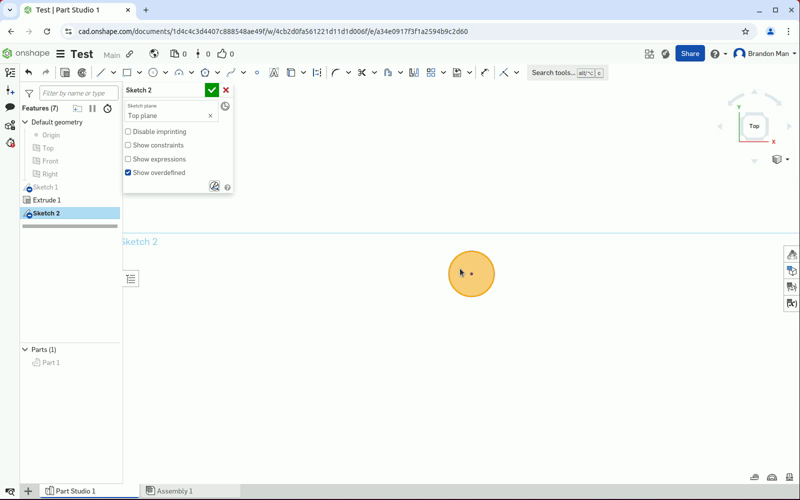
scroll(-6)
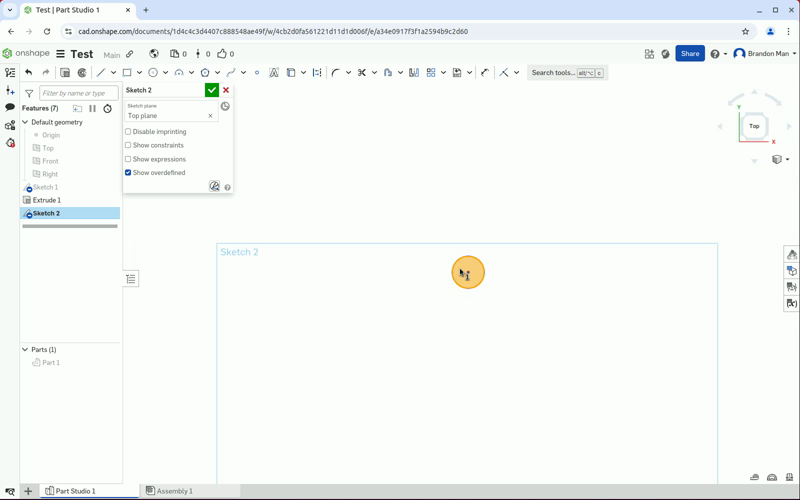
scroll(-6)
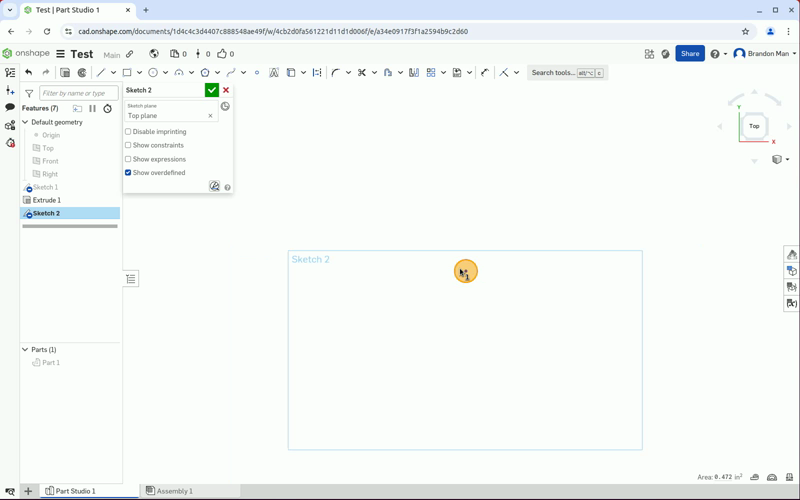
scroll(-6)
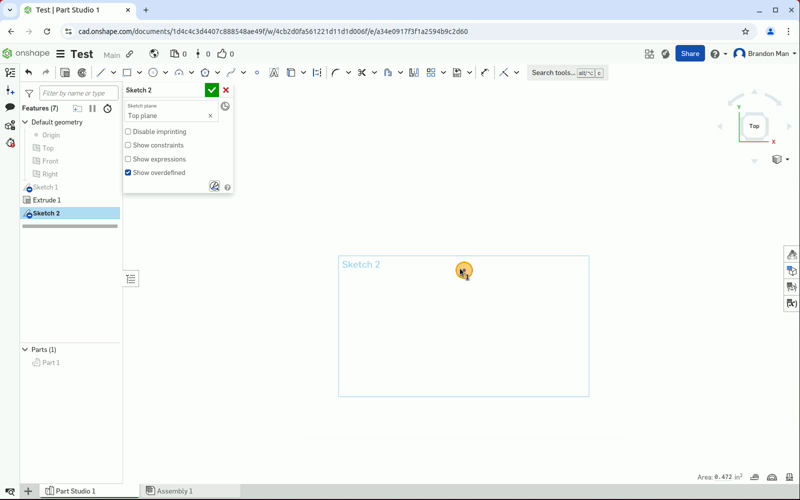
scroll(-6)
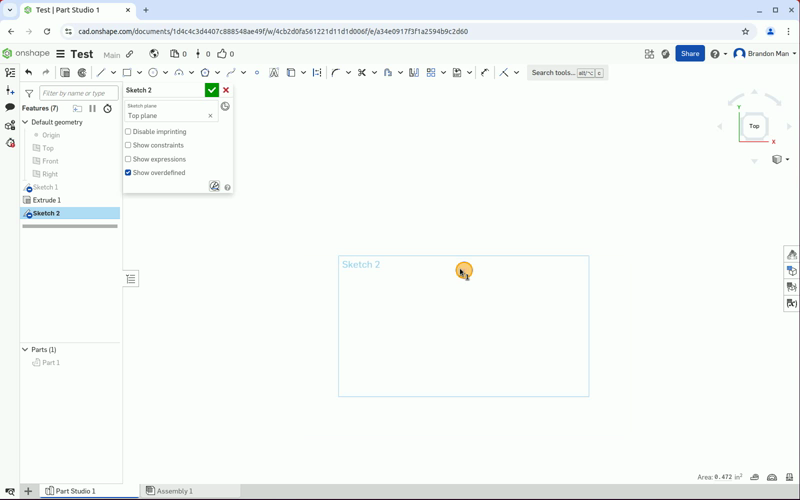
scroll(-6)
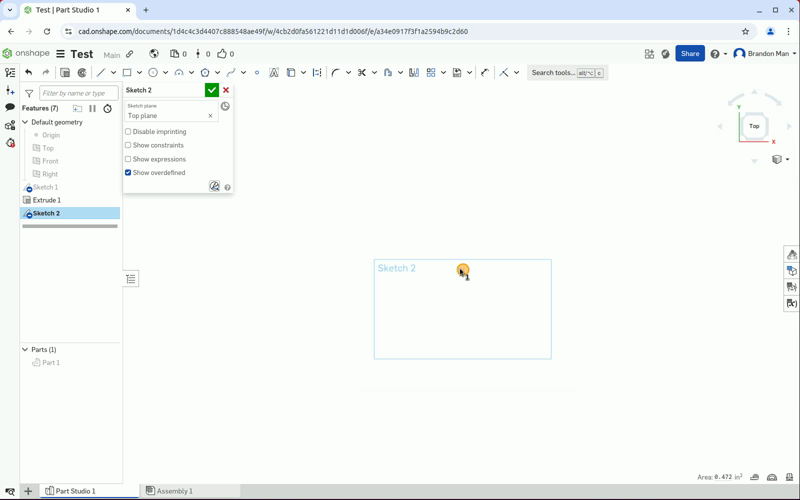
scroll(-6)
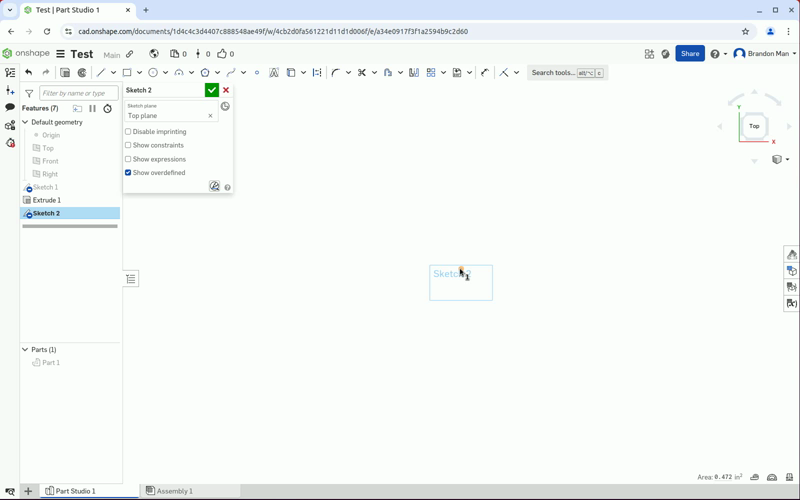
mouse_move(73, 352)
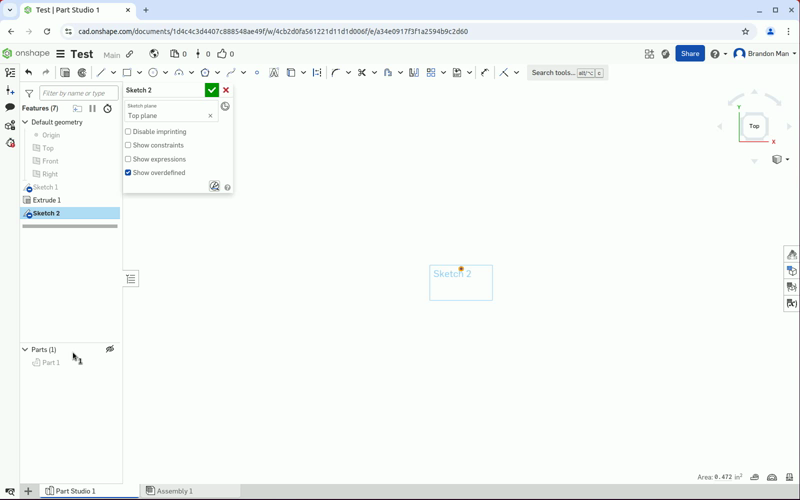
key(shift+y)
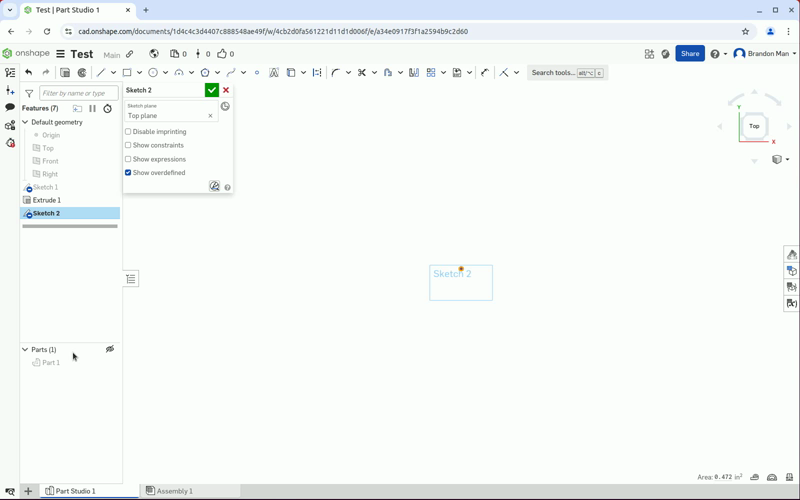
key(shift+e)
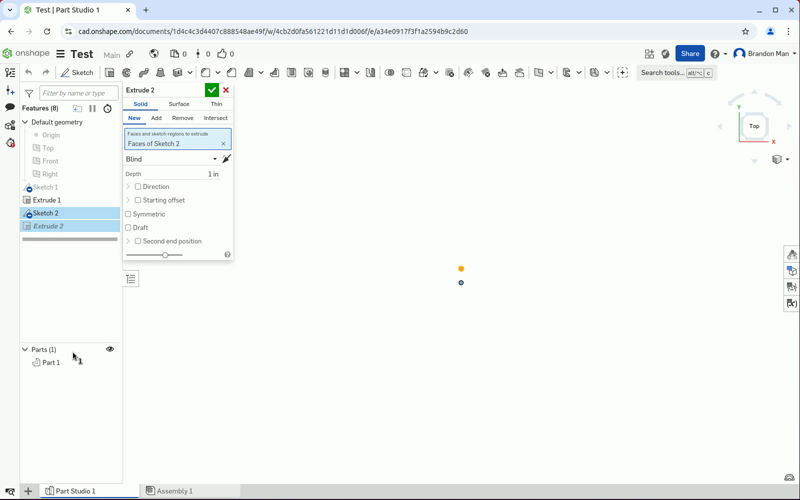
mouse_move(143, 106)
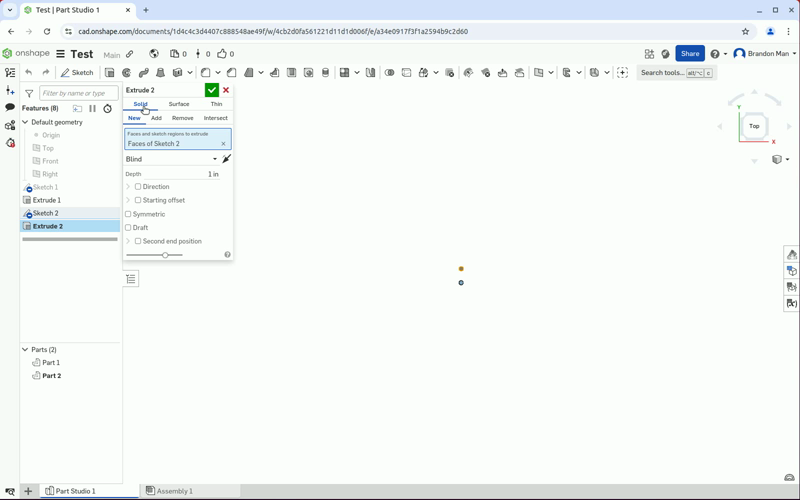
click(143, 106)
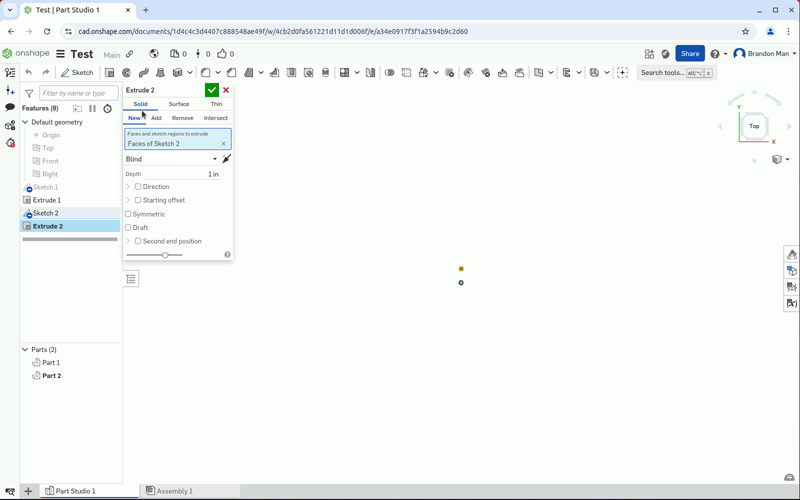
mouse_move(137, 120)
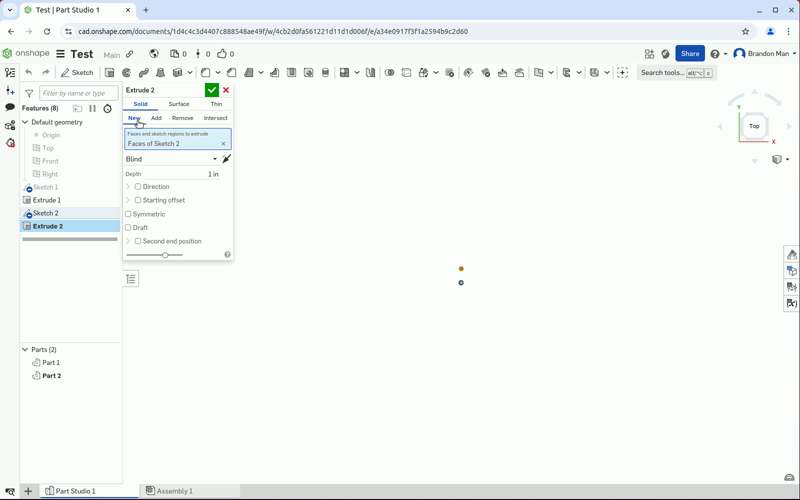
click(137, 120)
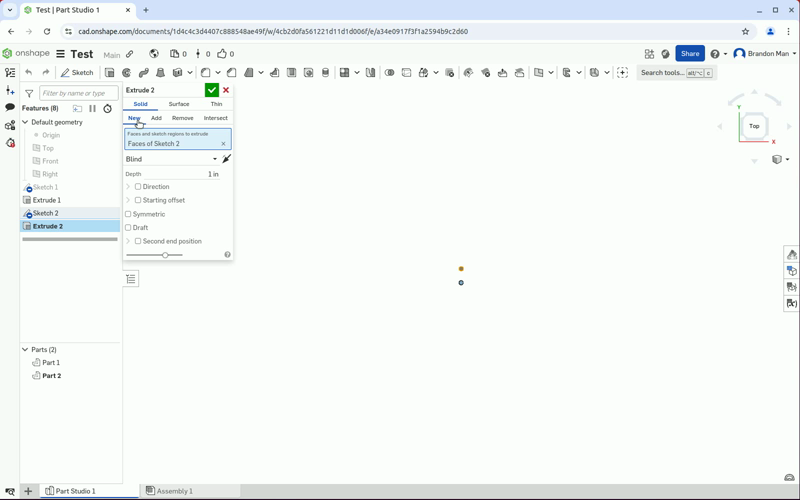
key(tab, 4)
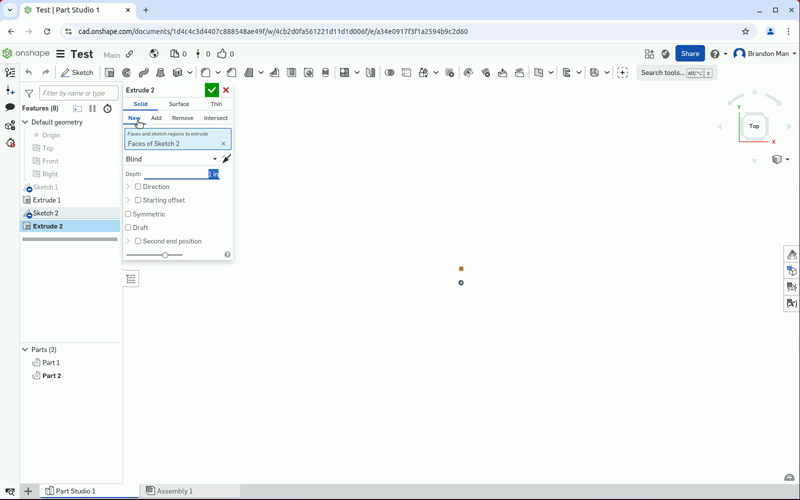
text(23.108)
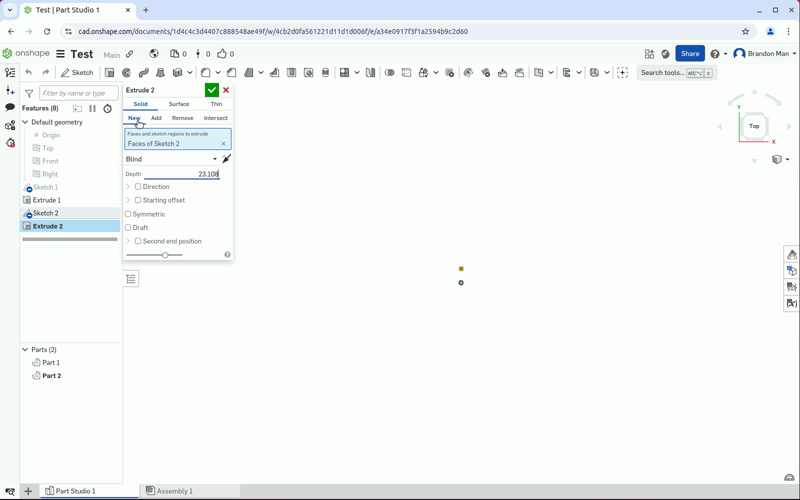
key(enter)
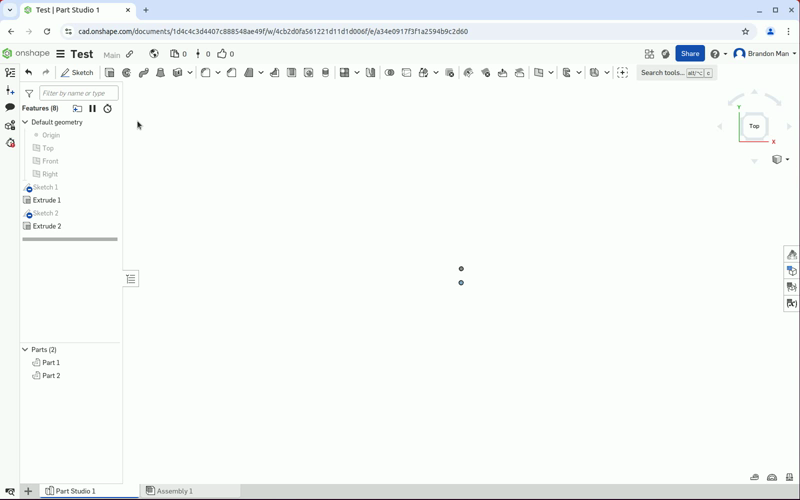
key(shift+h)
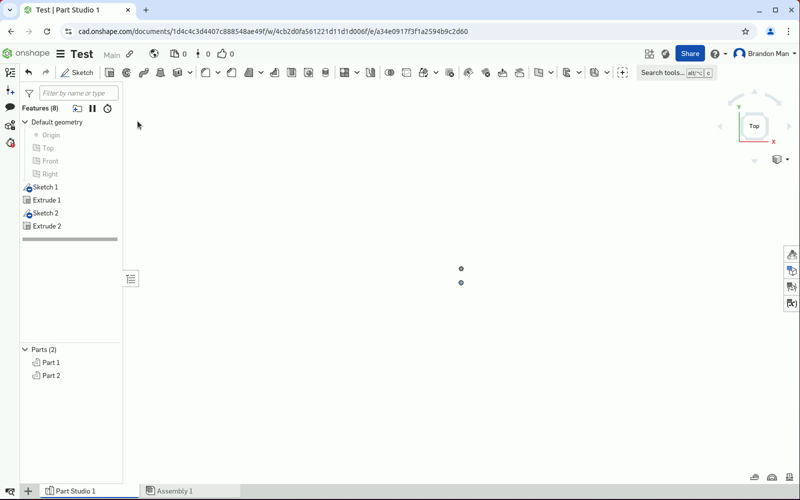
key(shift+h)
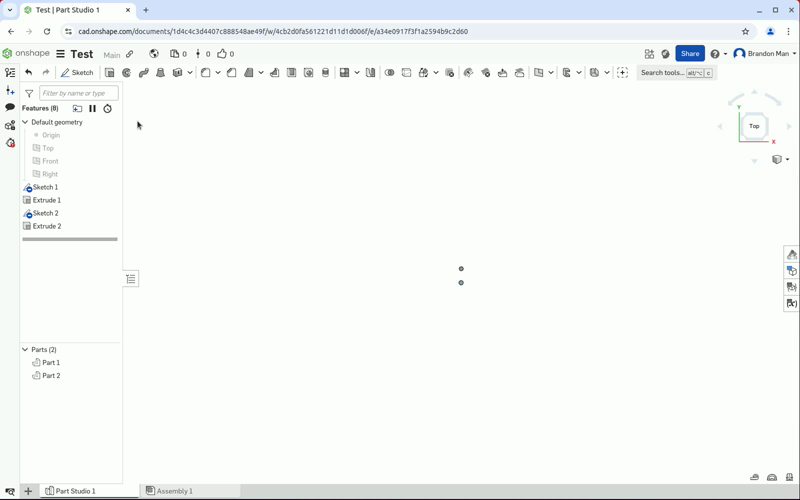
key(shift+7)
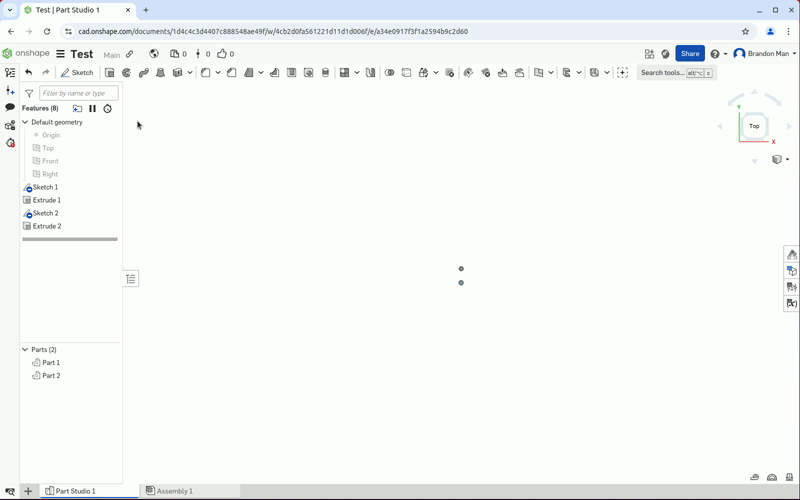
key(up, 3)
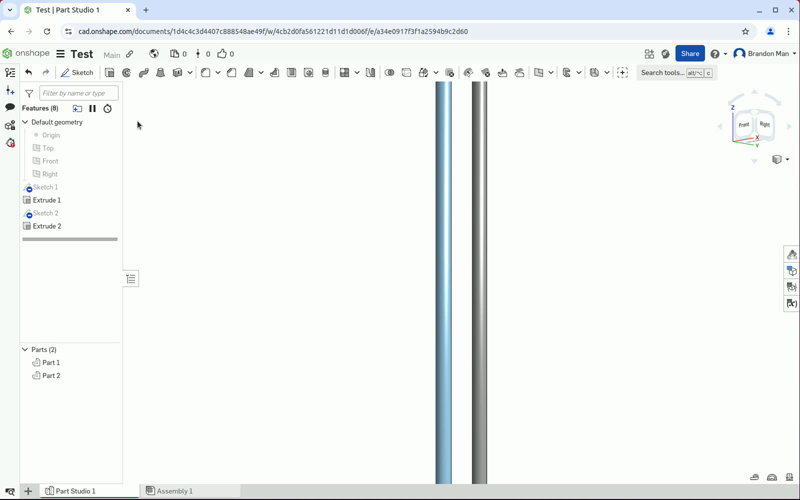
key(left, 3)
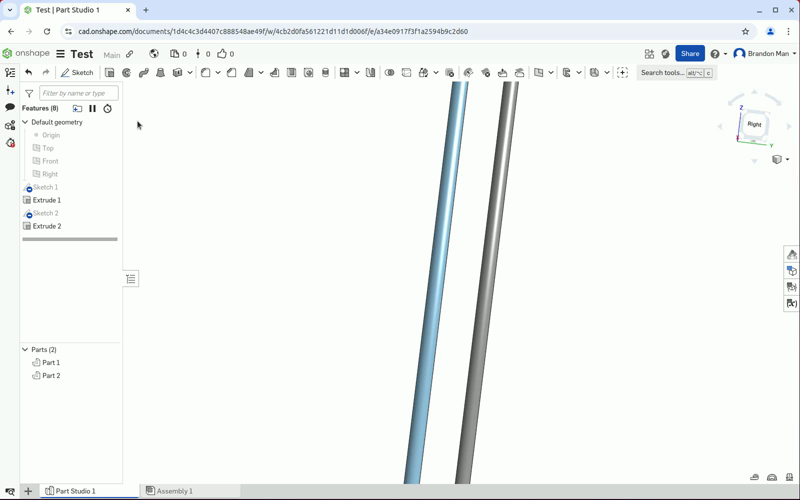
key(right, 3)
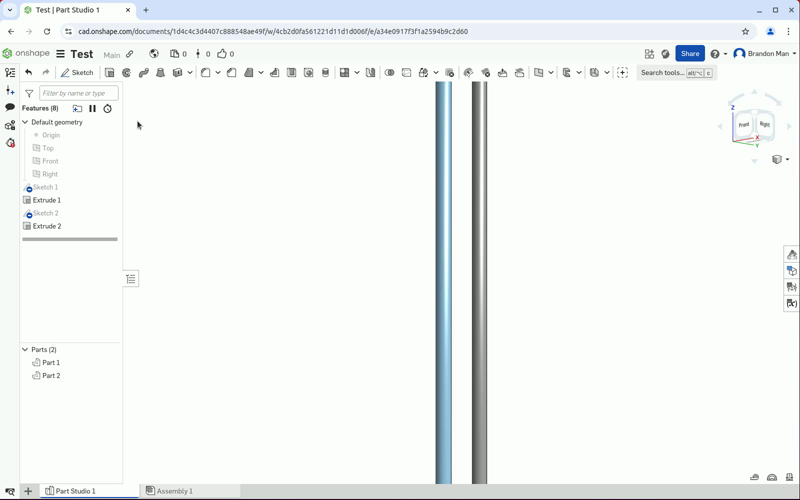
key(down, 3)
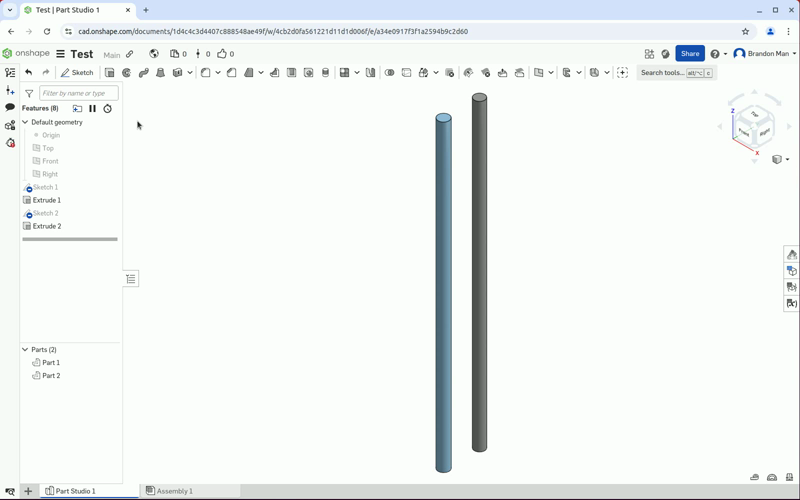
mouse_move(73, 189)
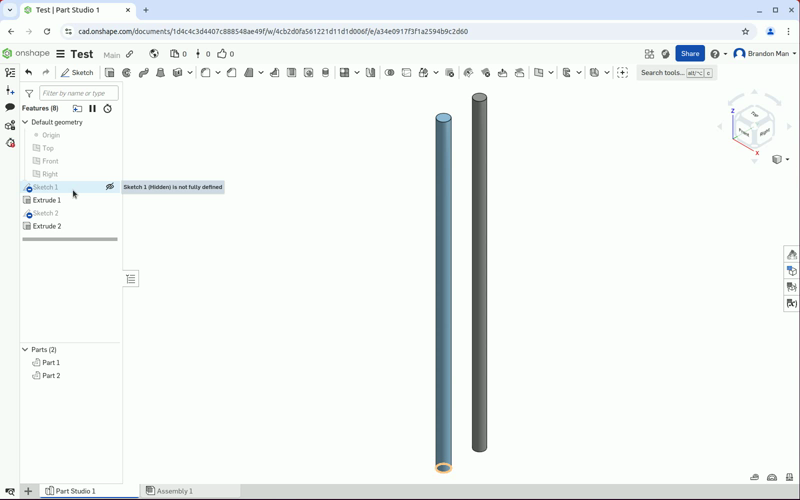
click(73, 189)